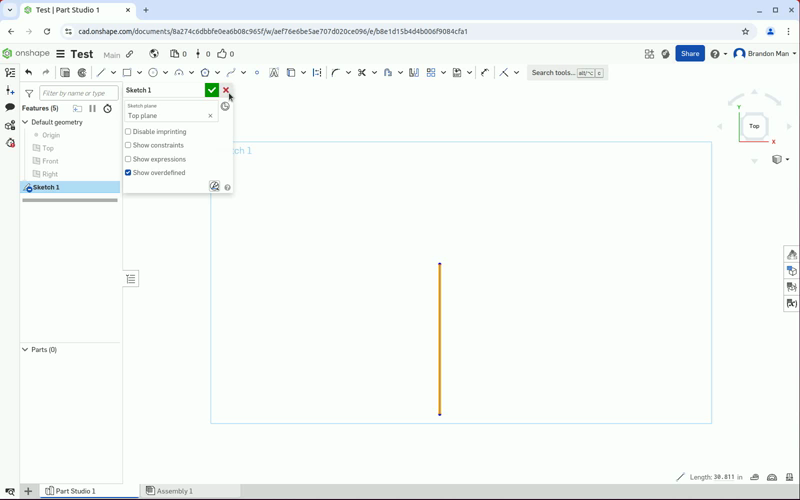
key(shift+h)
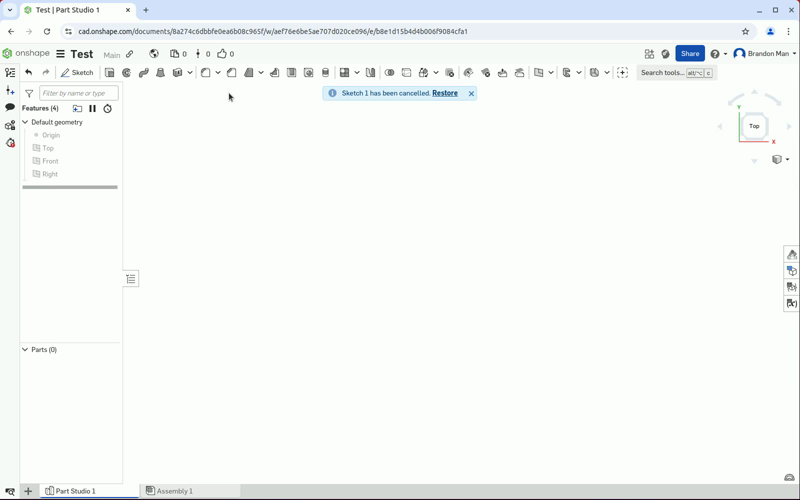
mouse_move(73, 352)
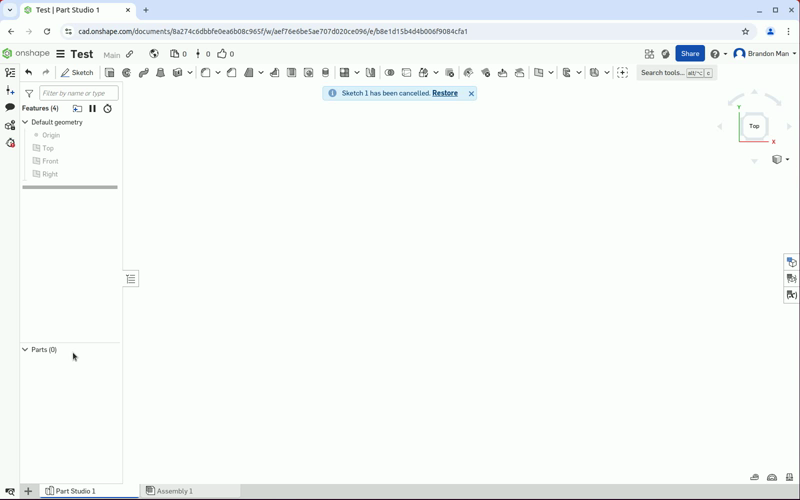
key(y)
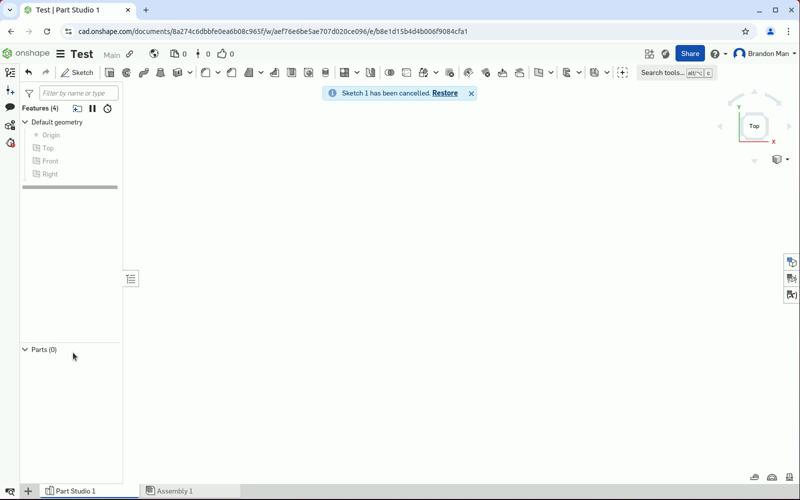
key(shift+p)
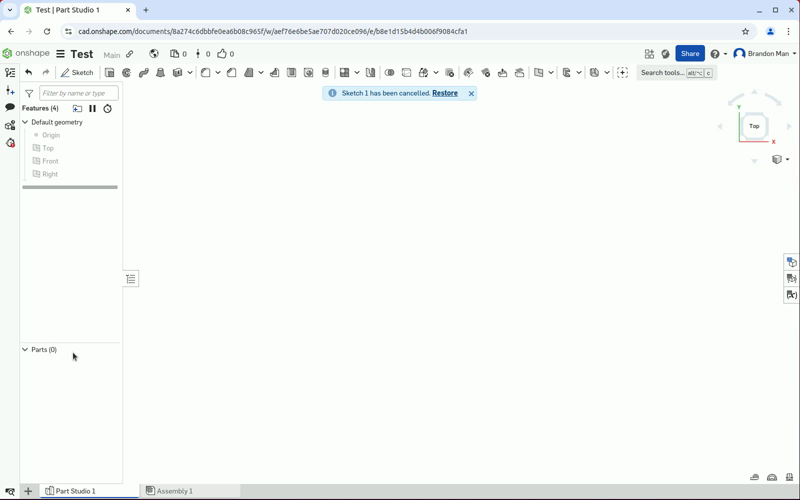
key(space)
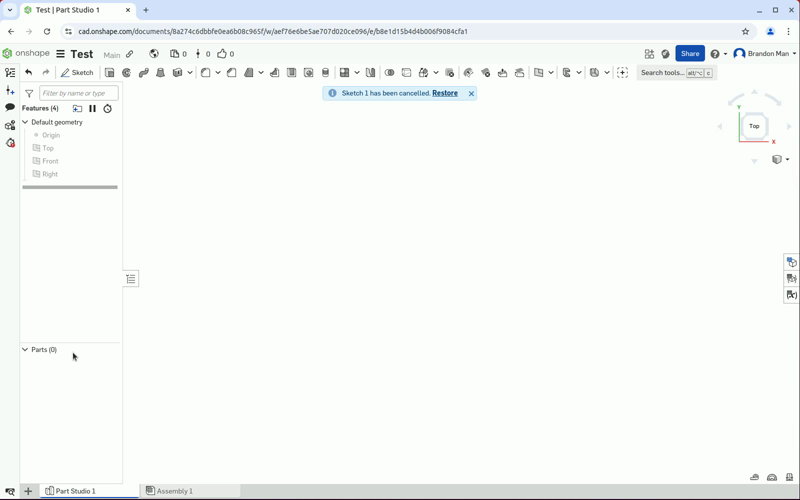
key_down(shift)
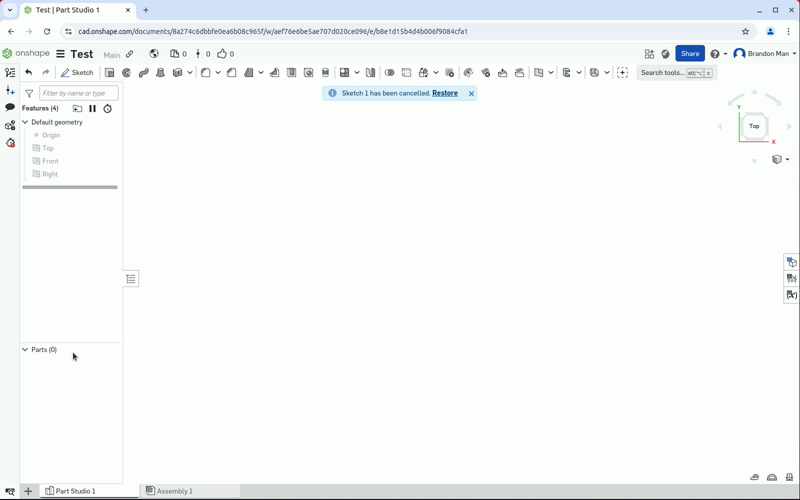
key(up)
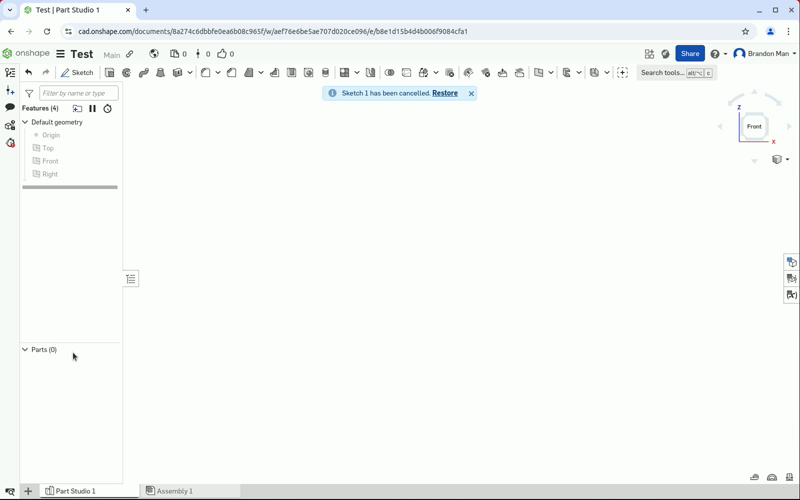
key_up(shift)
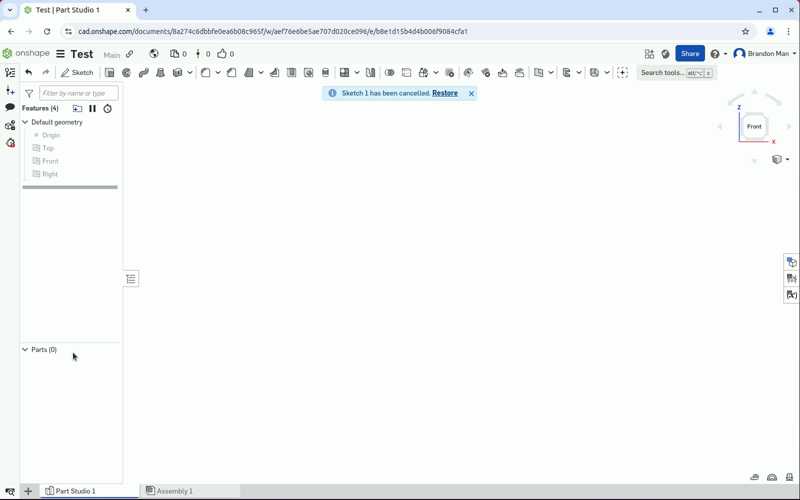
mouse_move(73, 352)
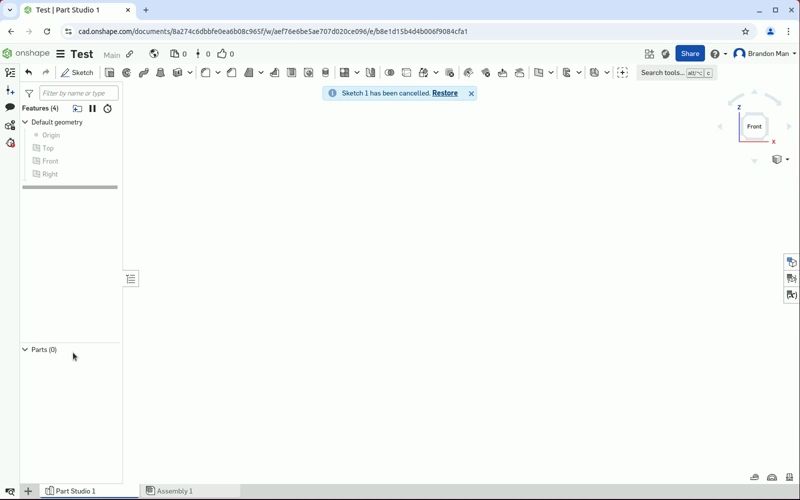
key(shift+y)
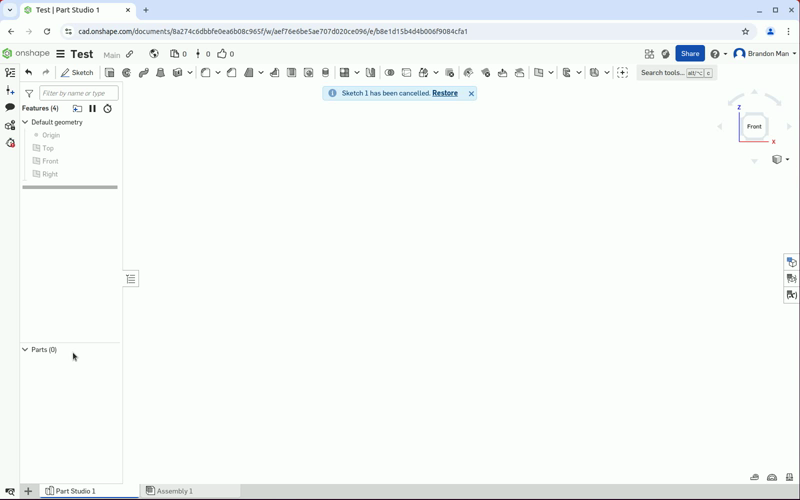
key(shift+s)
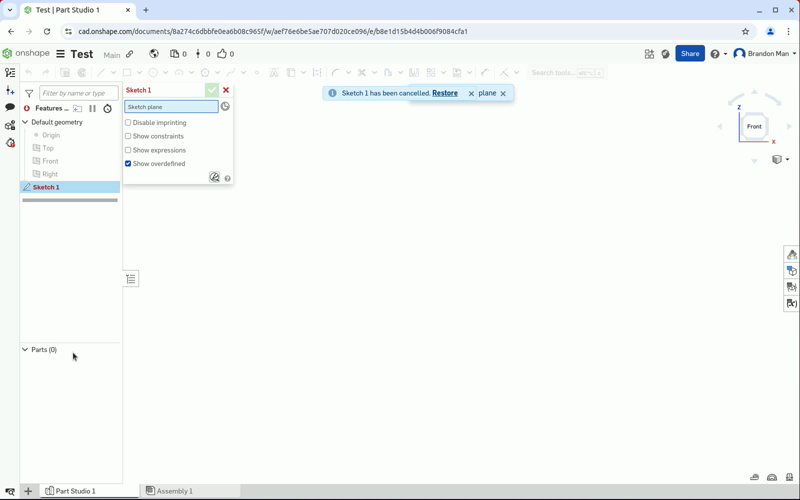
mouse_move(73, 163)
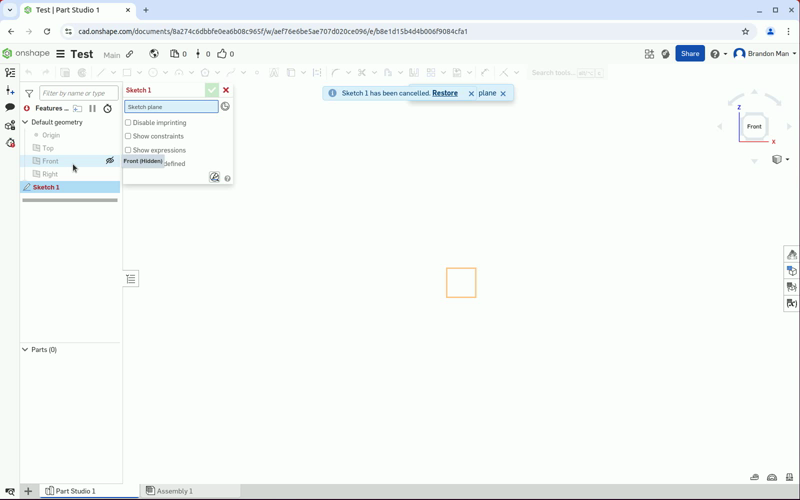
click(73, 163)
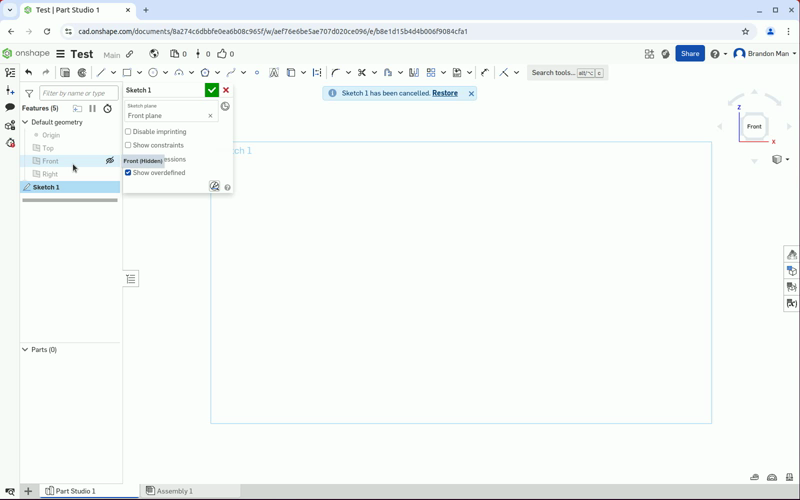
mouse_move(73, 352)
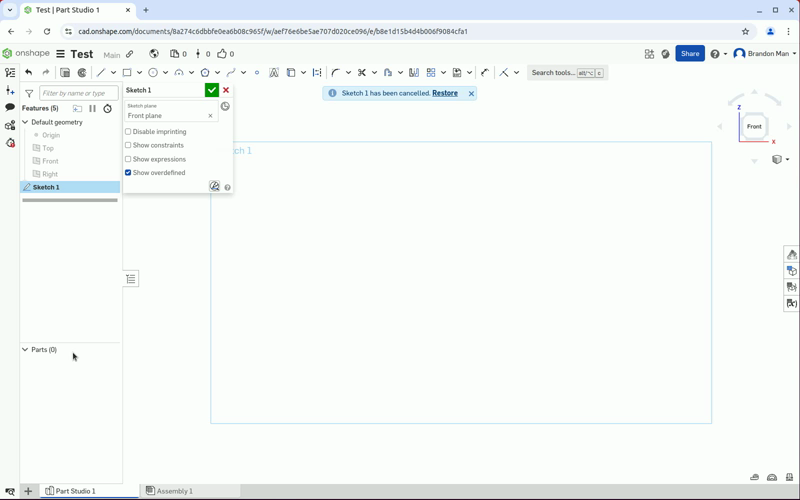
key(y)
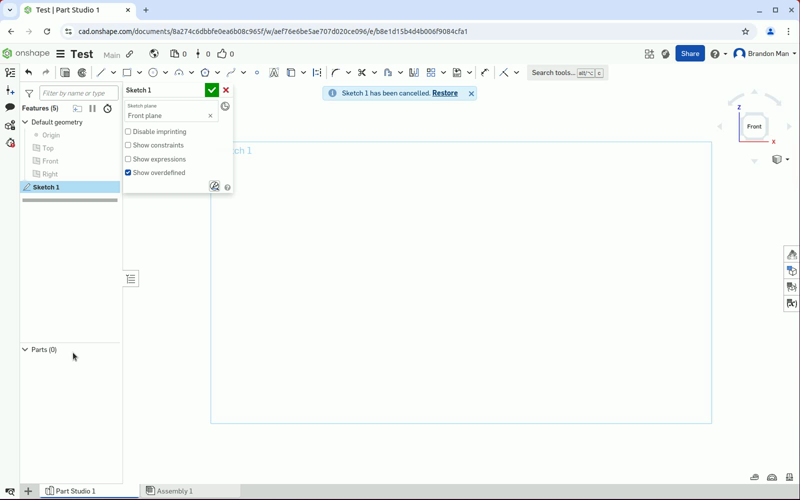
key(l)
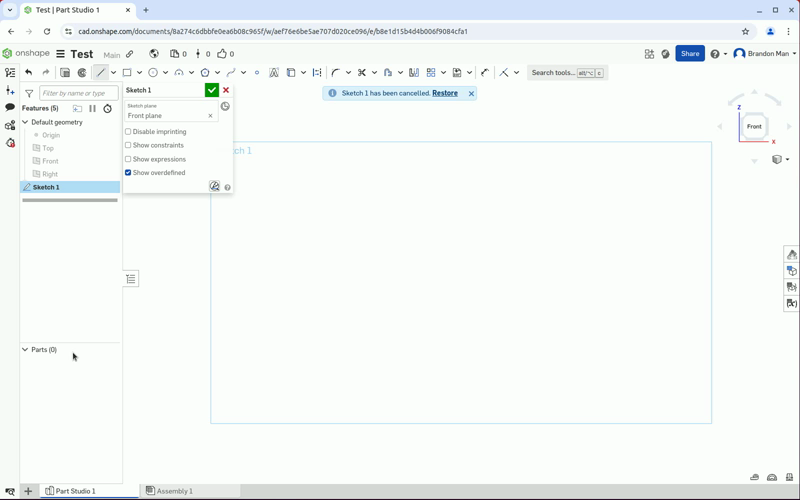
key_down(shift)
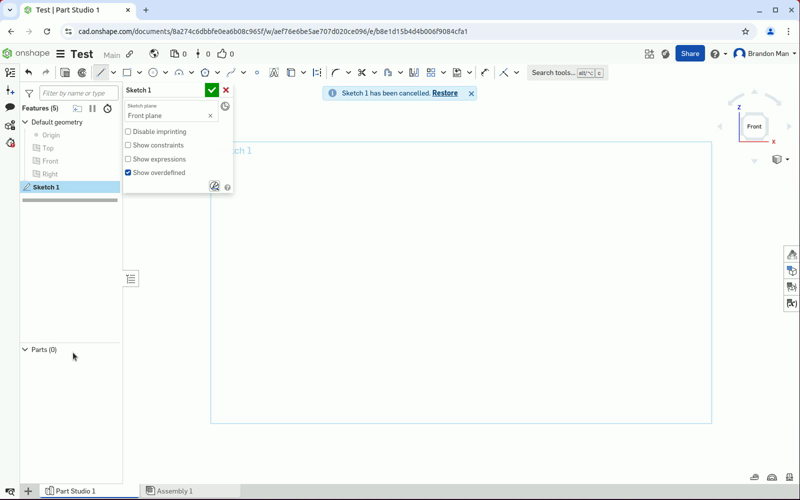
mouse_move(460, 306)
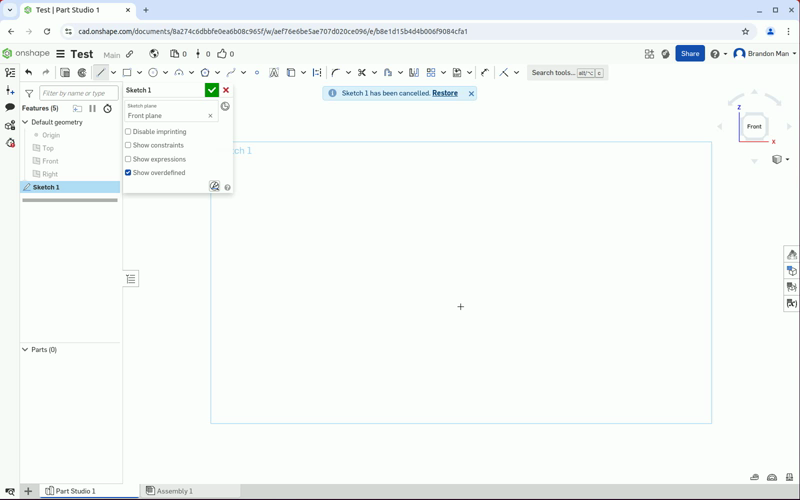
click(460, 306)
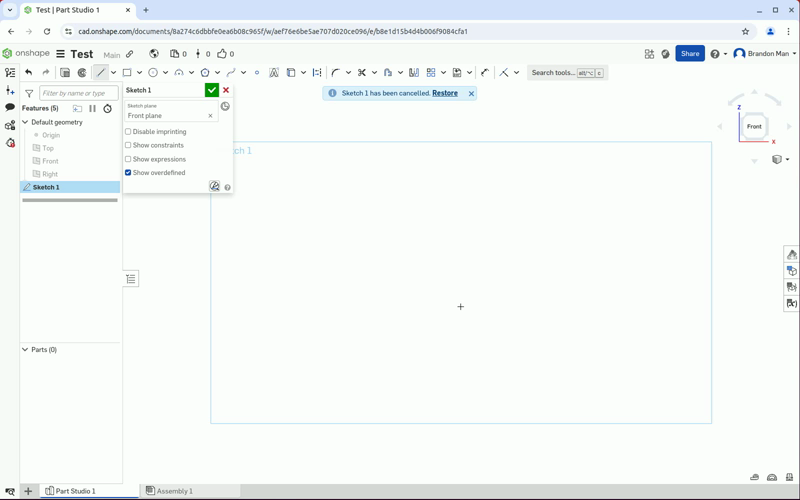
key_up(shift)
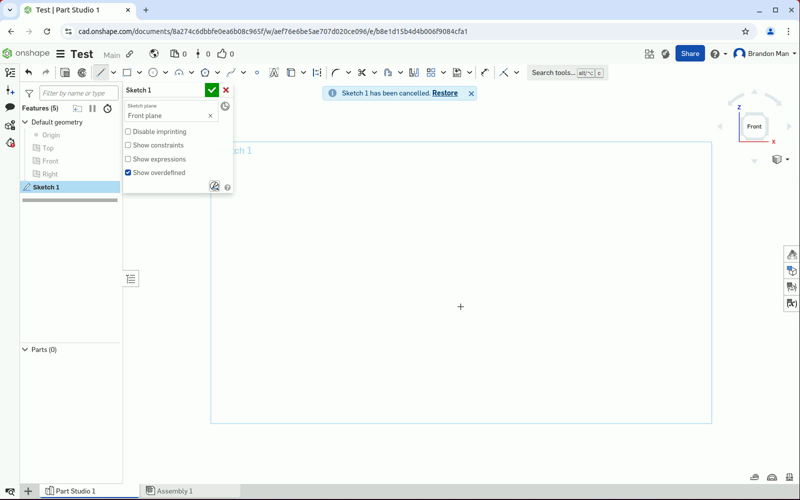
key_down(shift)
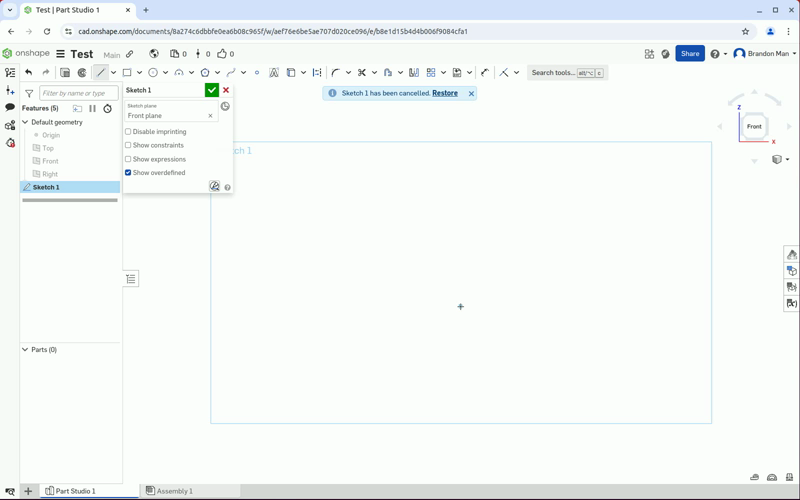
mouse_move(549, 306)
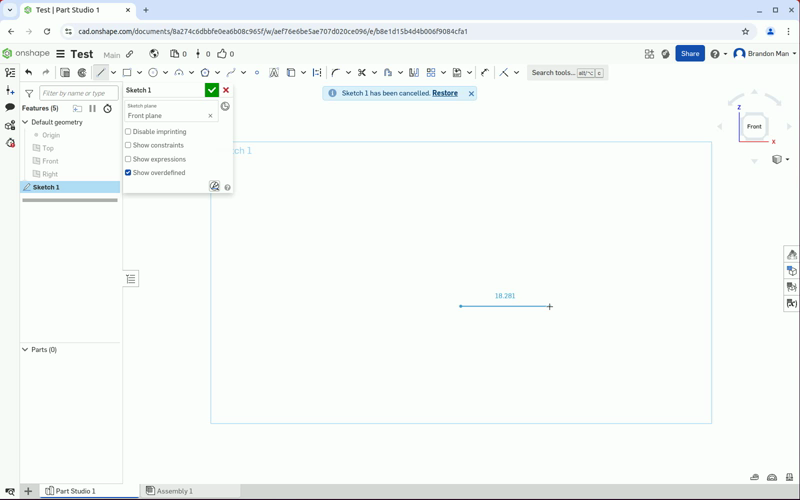
click(549, 306)
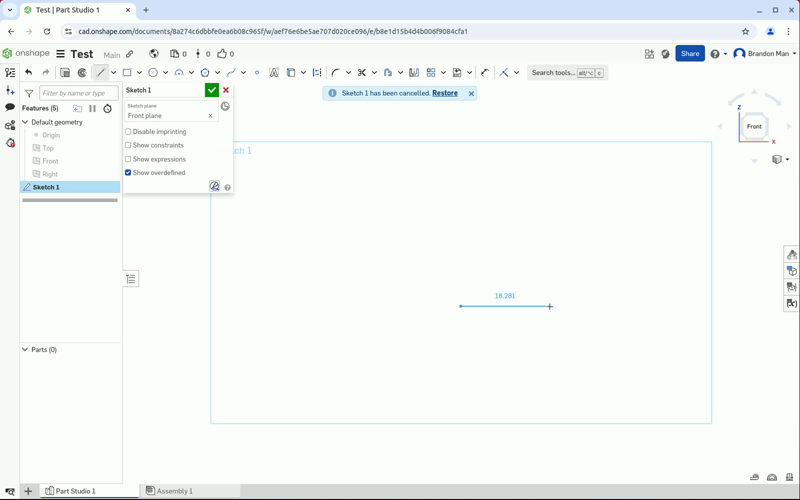
key_up(shift)
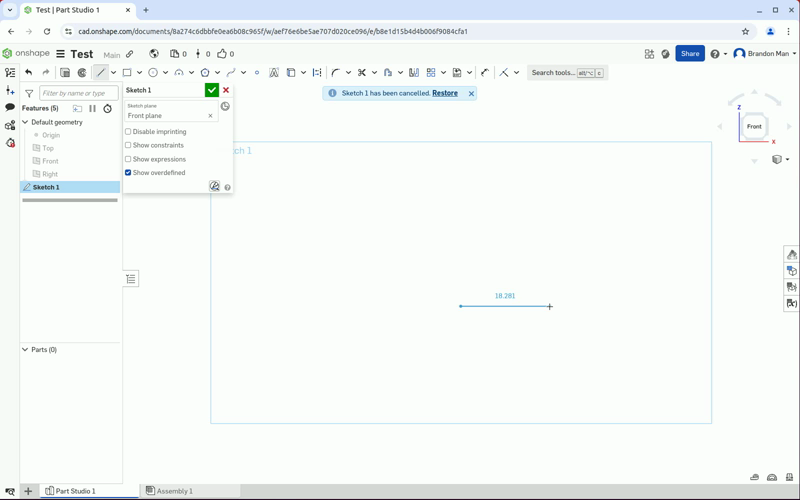
key(esc)
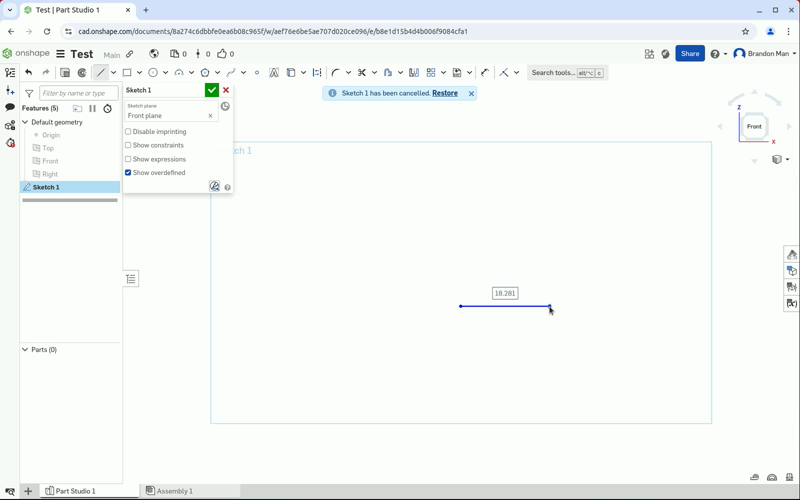
key(a)
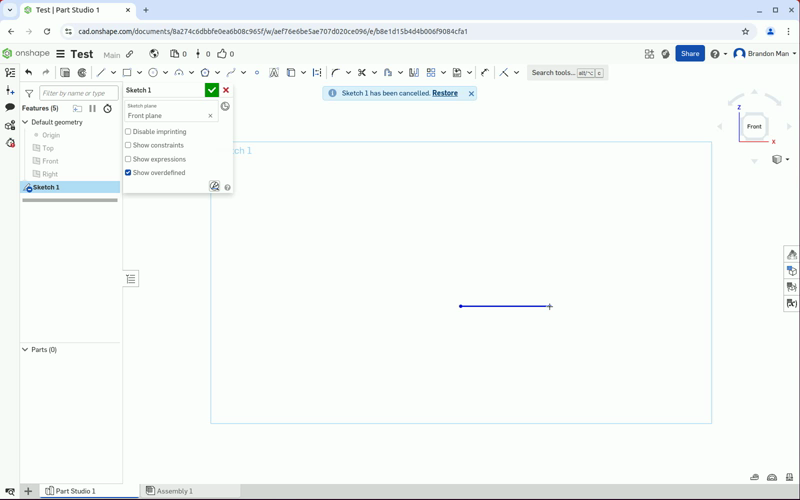
mouse_move(549, 306)
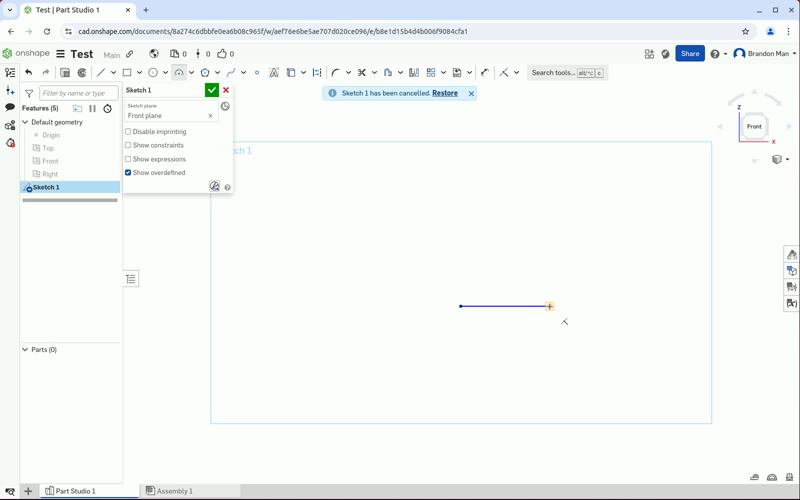
click(549, 306)
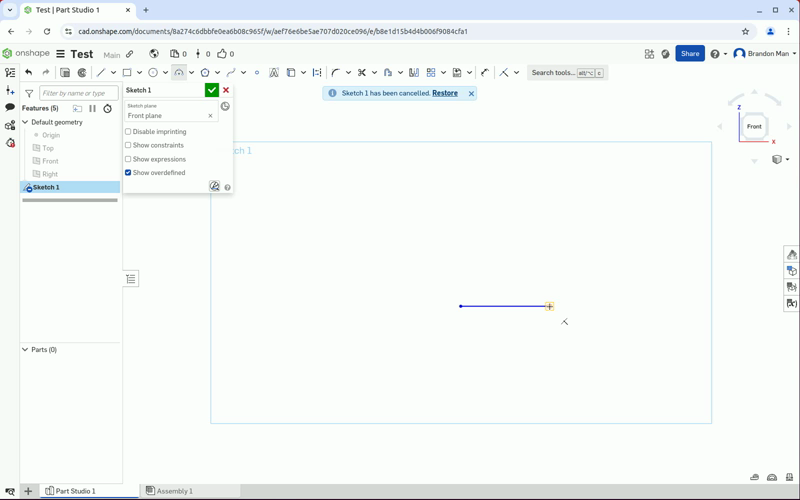
key_down(shift)
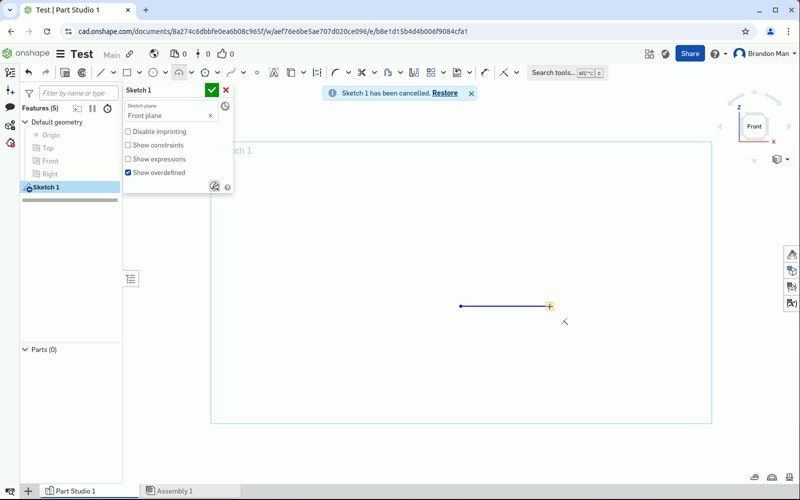
mouse_move(549, 258)
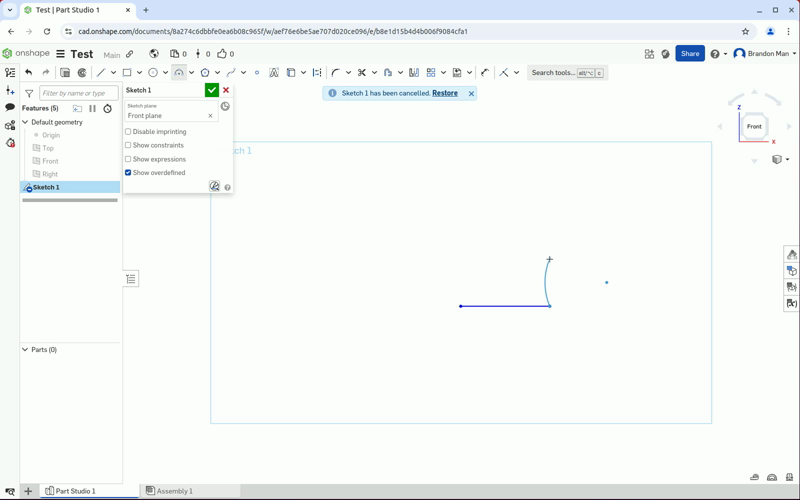
click(549, 258)
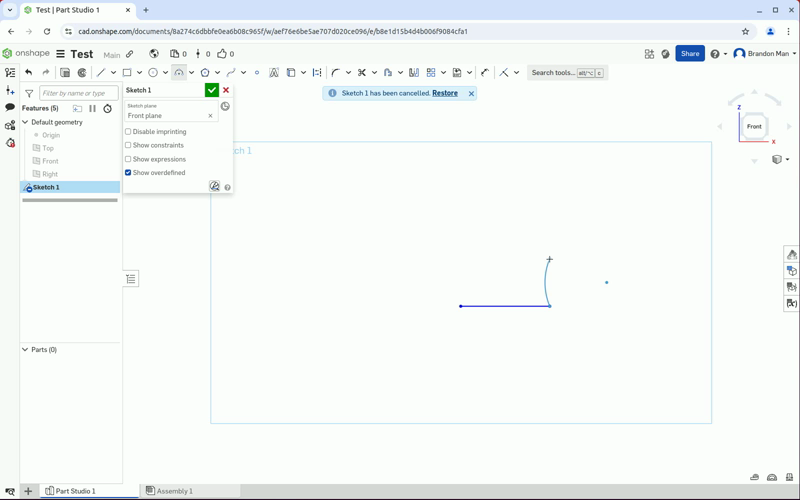
mouse_move(573, 282)
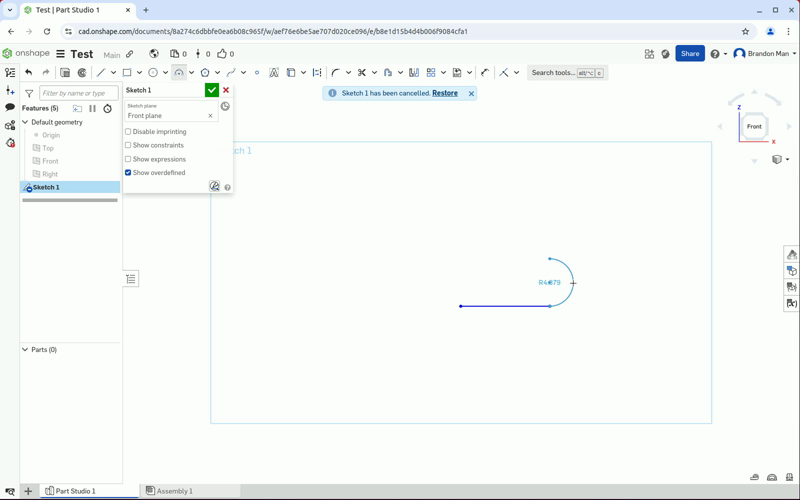
click(573, 282)
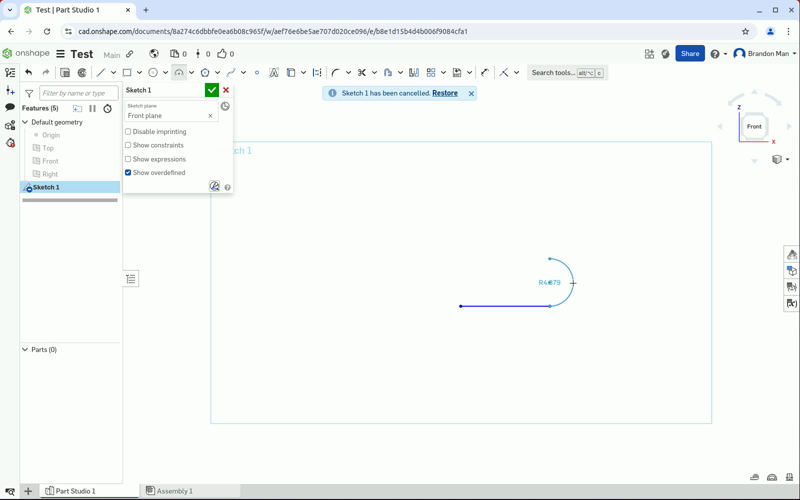
key_up(shift)
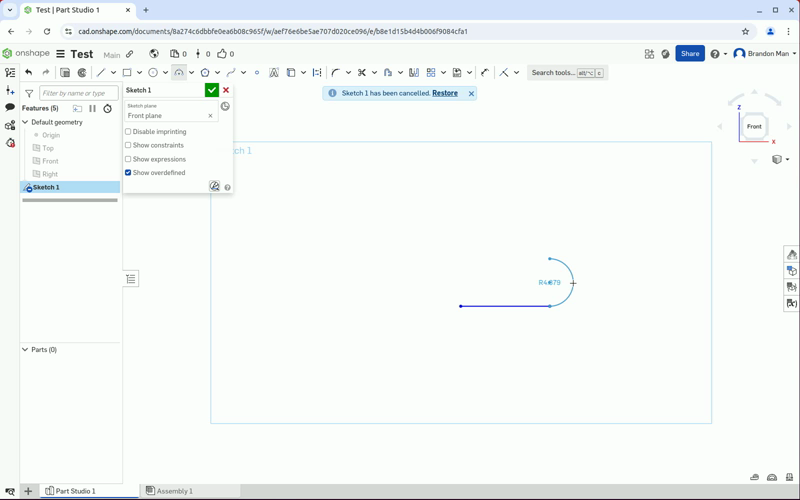
key(esc)
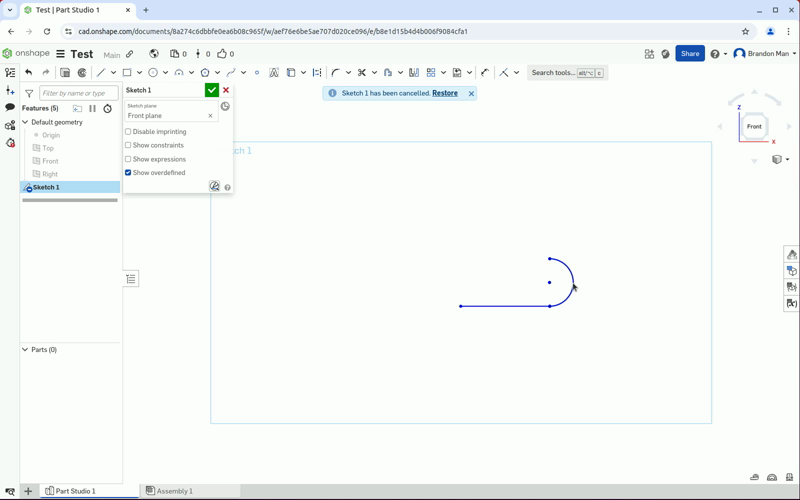
key(l)
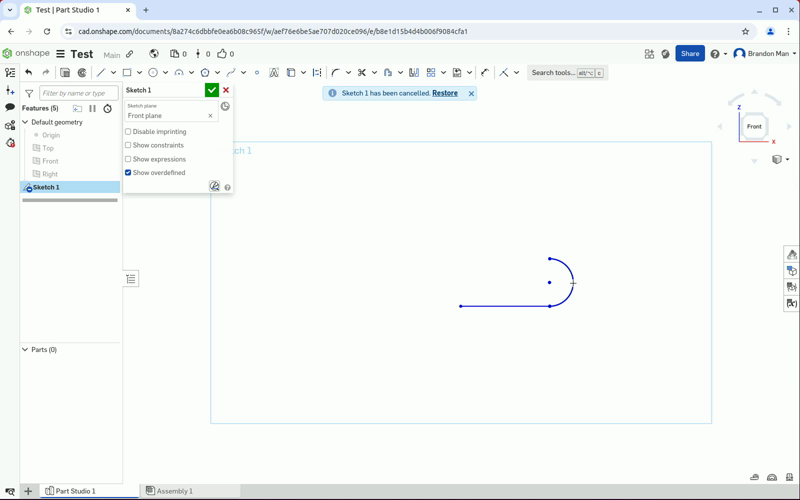
mouse_move(549, 258)
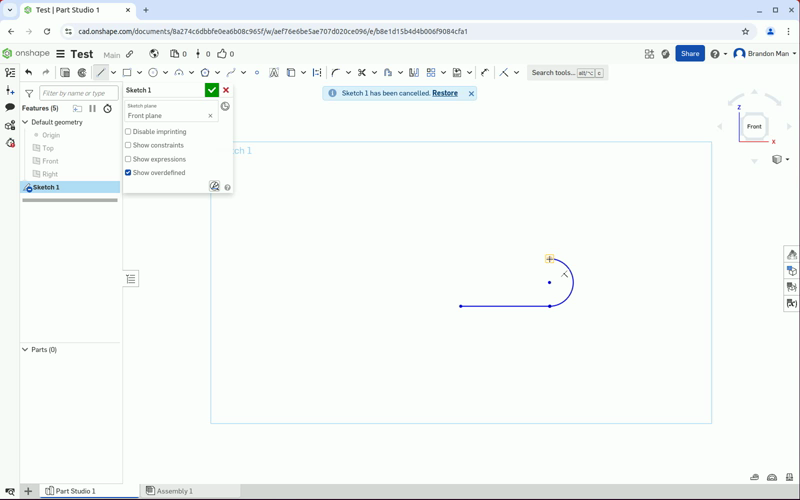
click(549, 258)
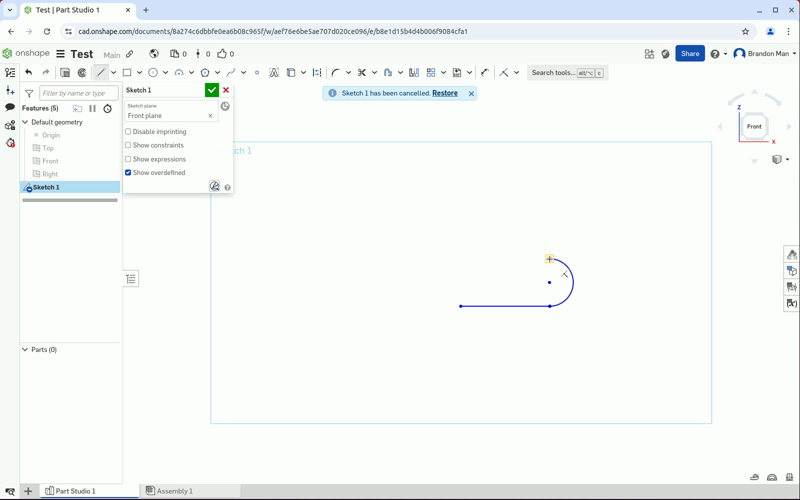
key_down(shift)
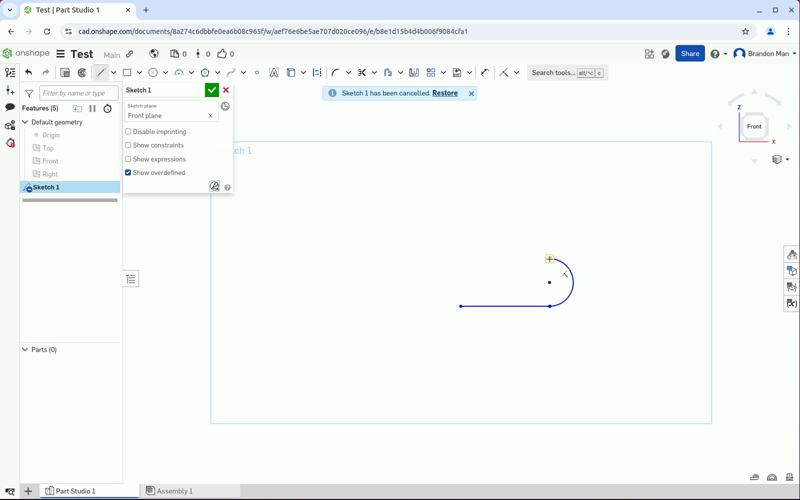
mouse_move(460, 258)
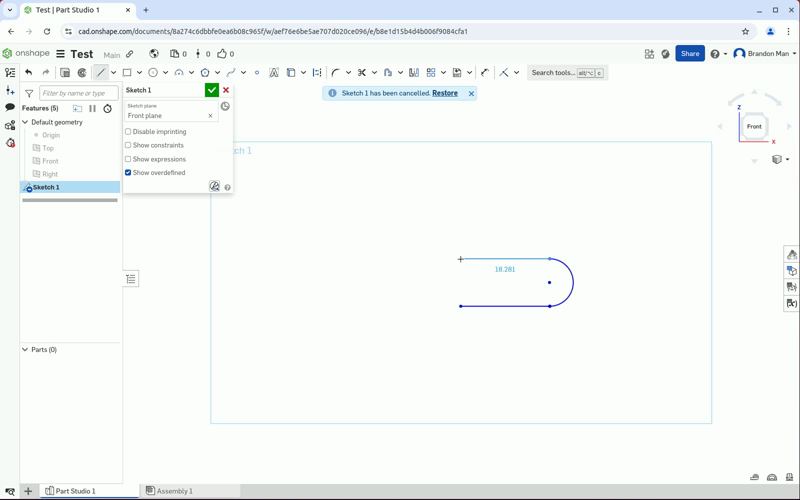
click(460, 258)
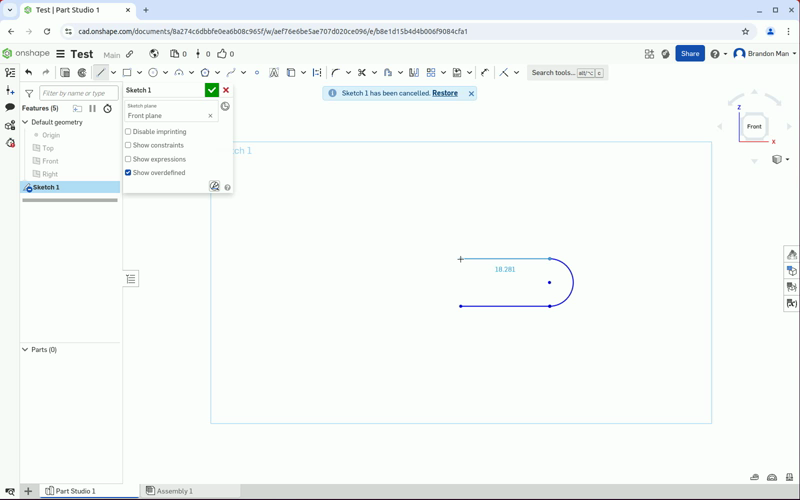
key_up(shift)
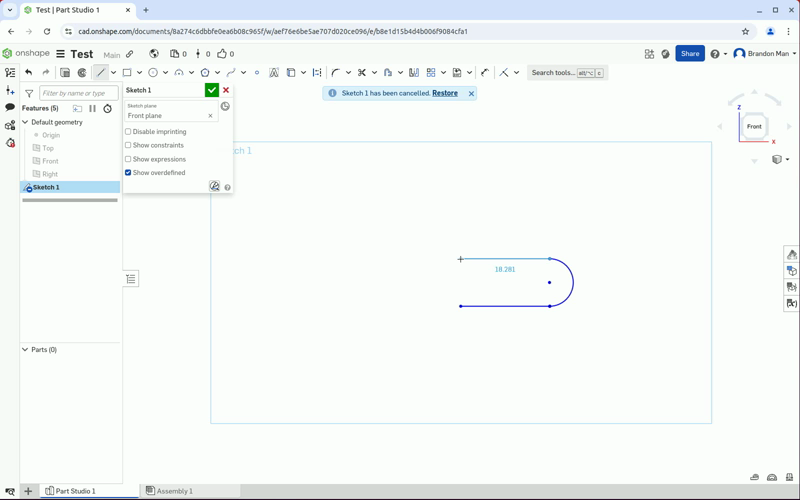
key(esc)
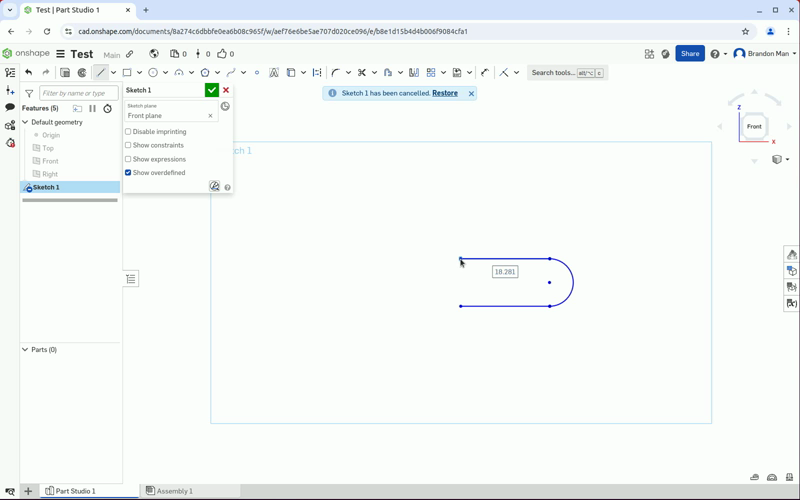
key(a)
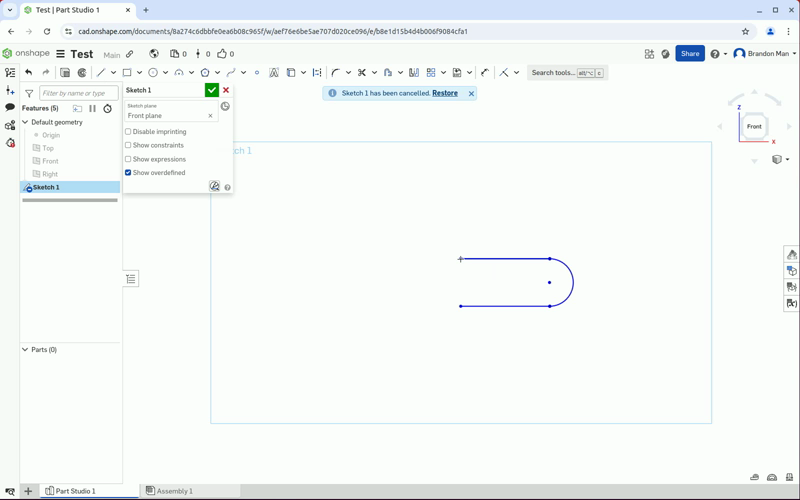
mouse_move(460, 258)
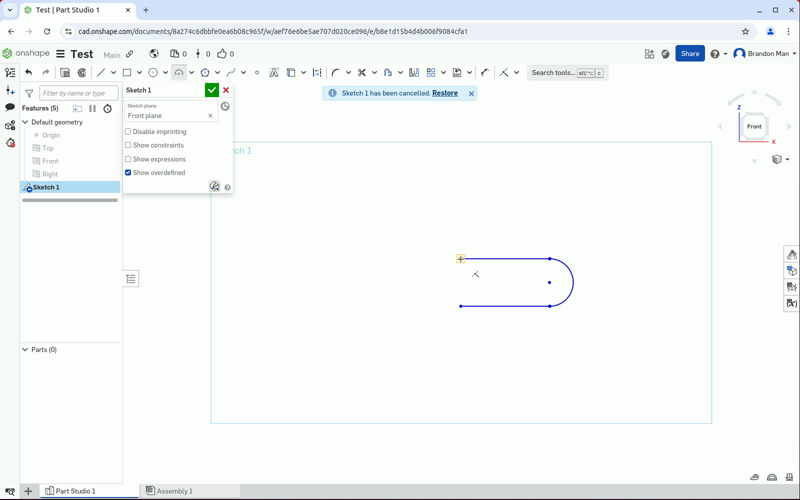
click(460, 258)
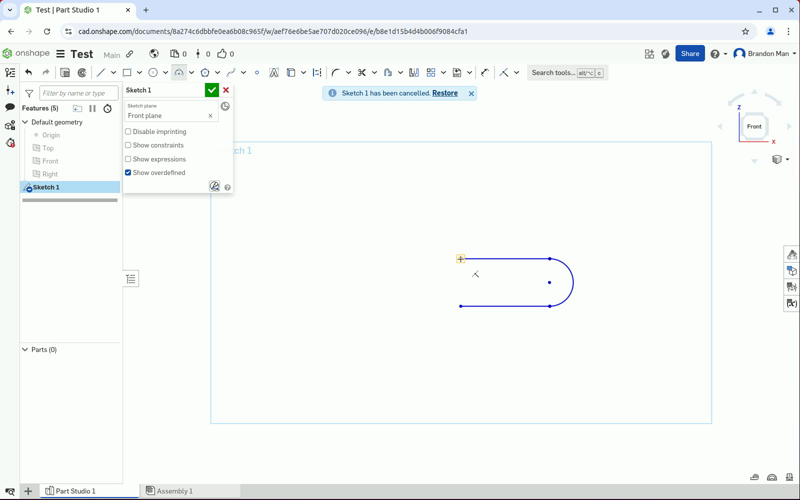
mouse_move(460, 306)
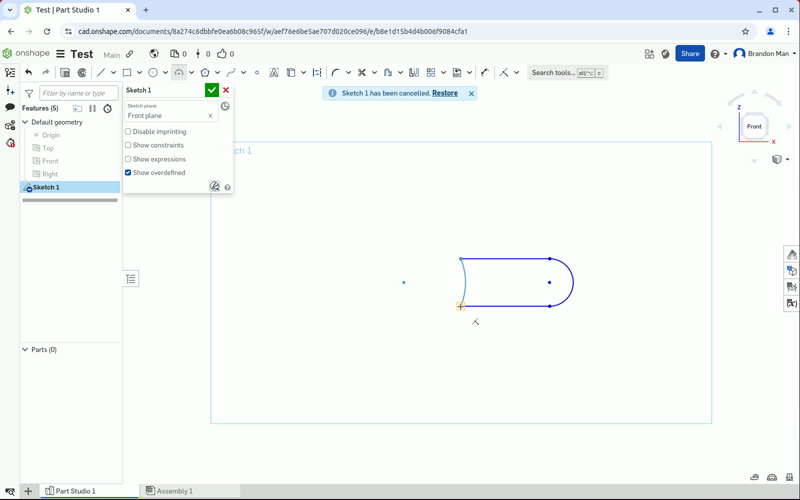
click(460, 306)
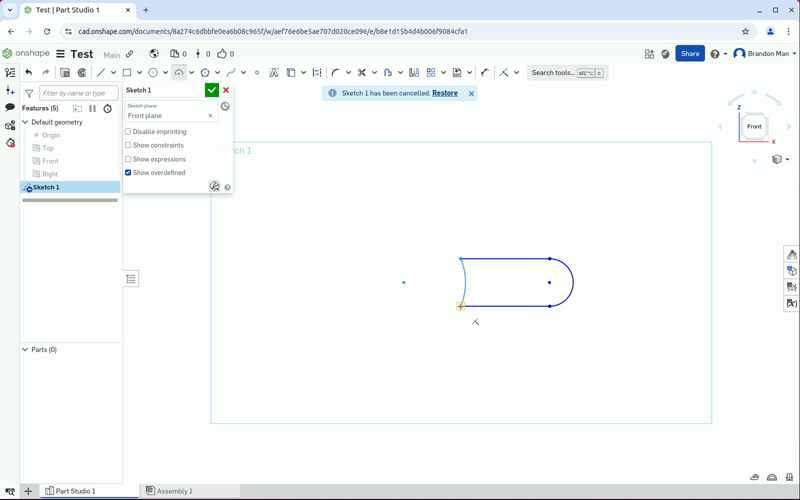
key_down(shift)
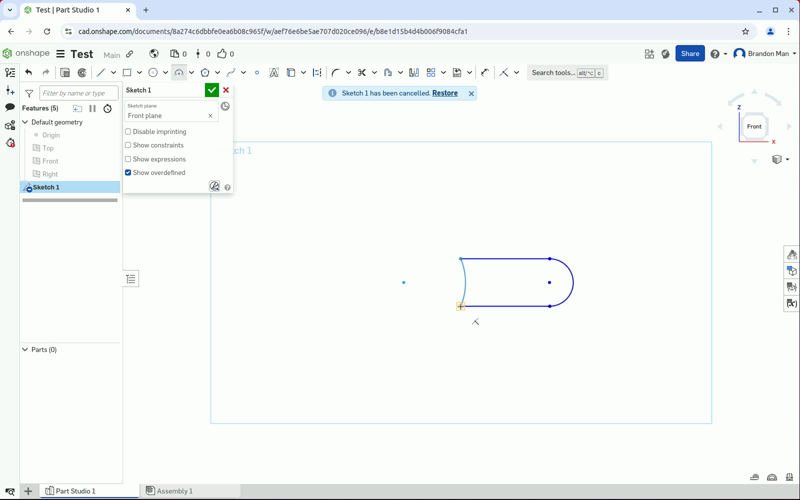
mouse_move(437, 282)
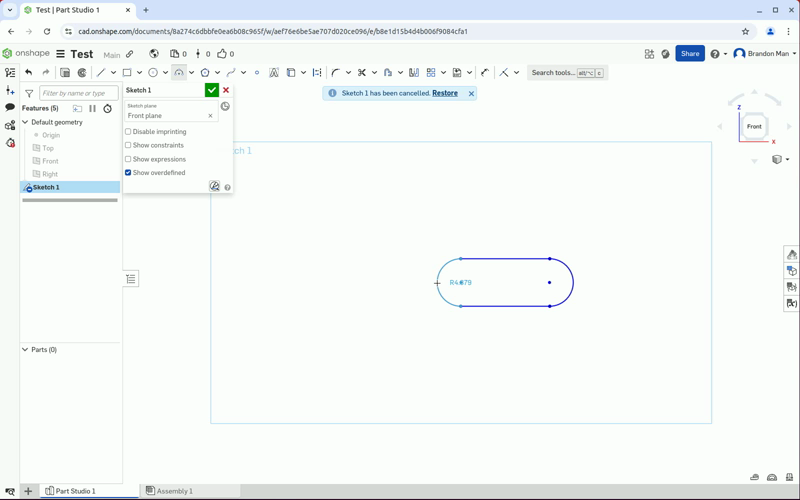
click(437, 282)
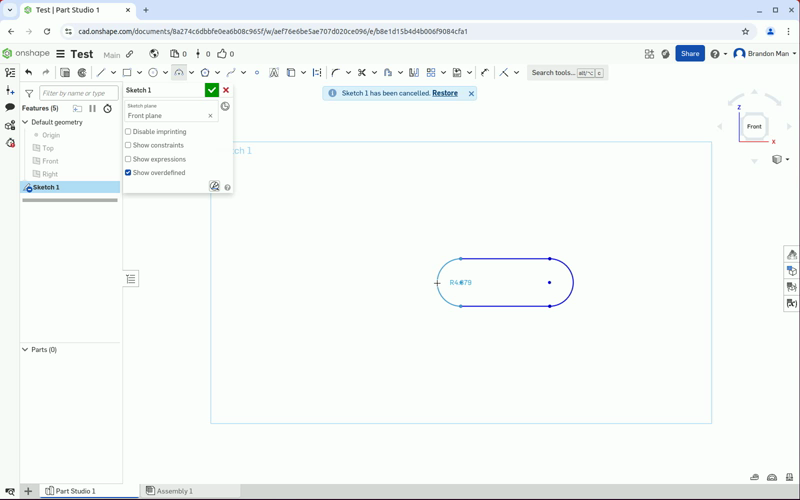
key_up(shift)
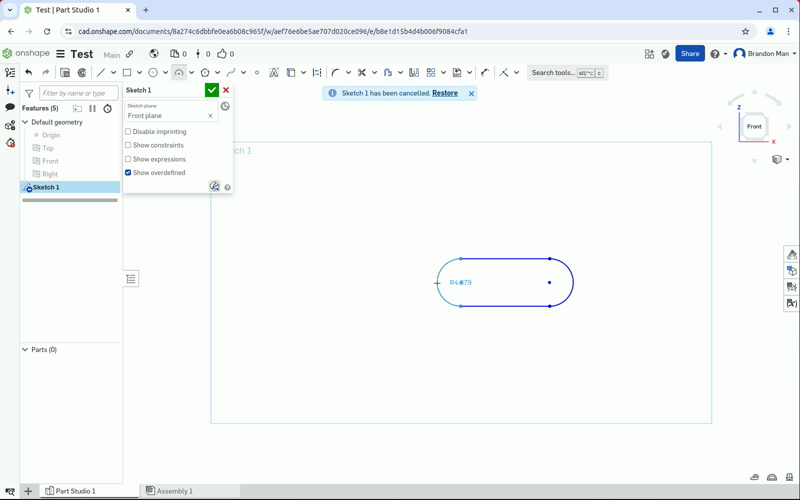
key(esc)
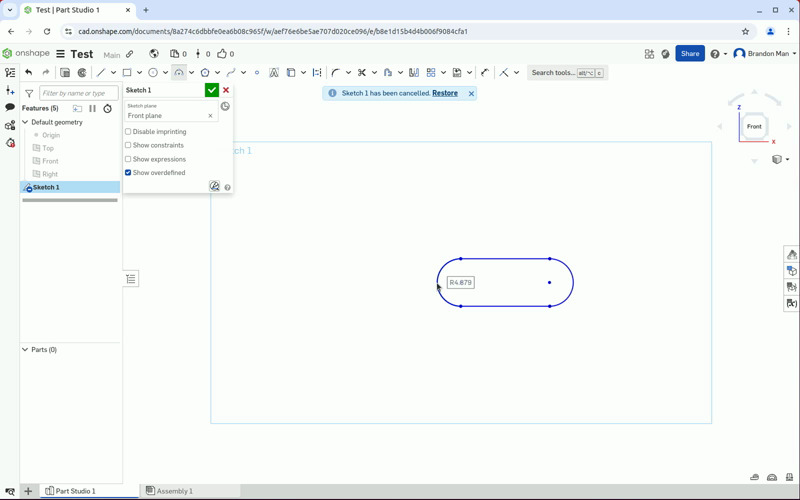
key(c)
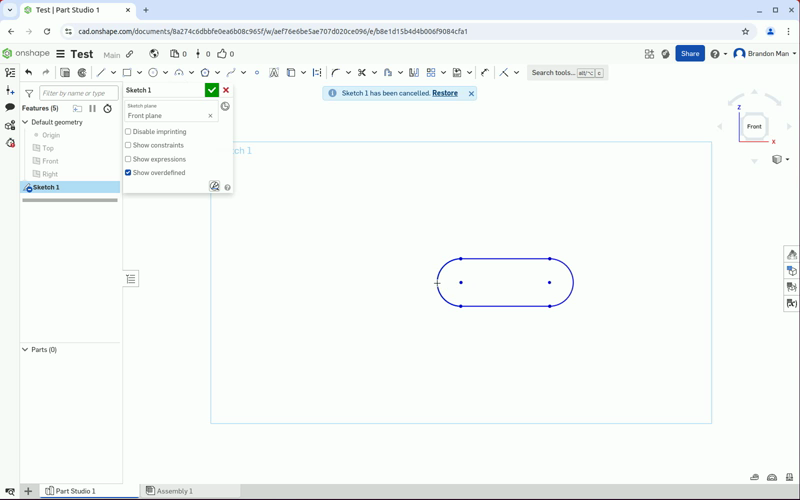
key_down(shift)
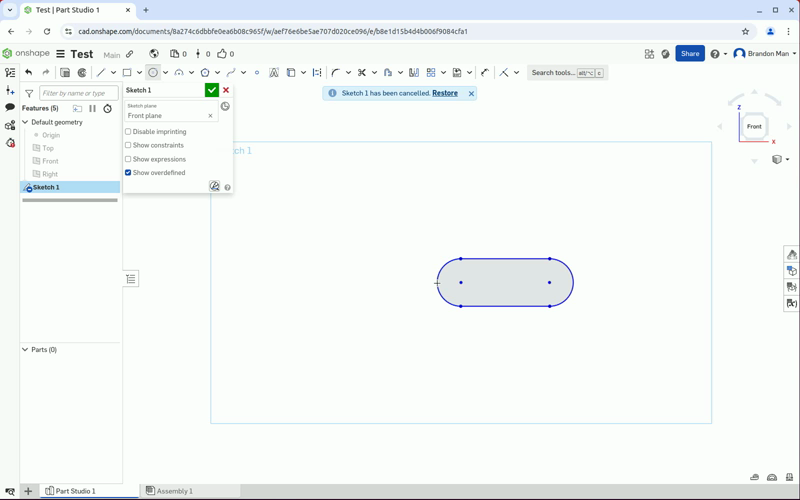
mouse_move(460, 282)
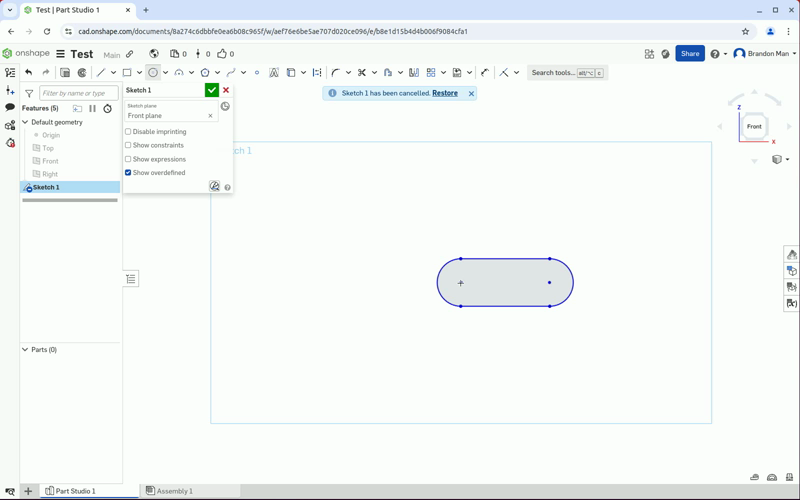
click(460, 282)
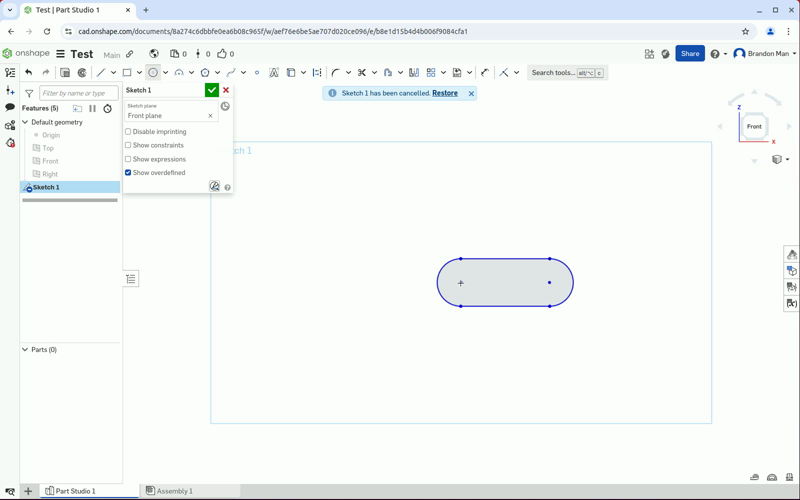
key_up(shift)
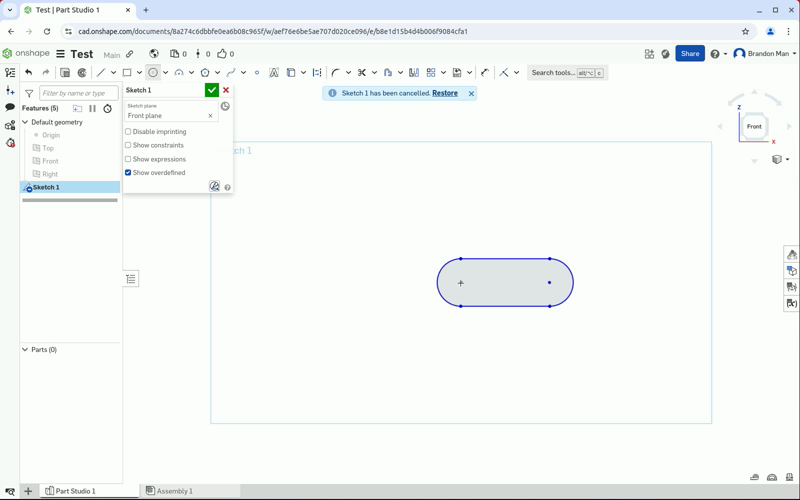
mouse_move(474, 282)
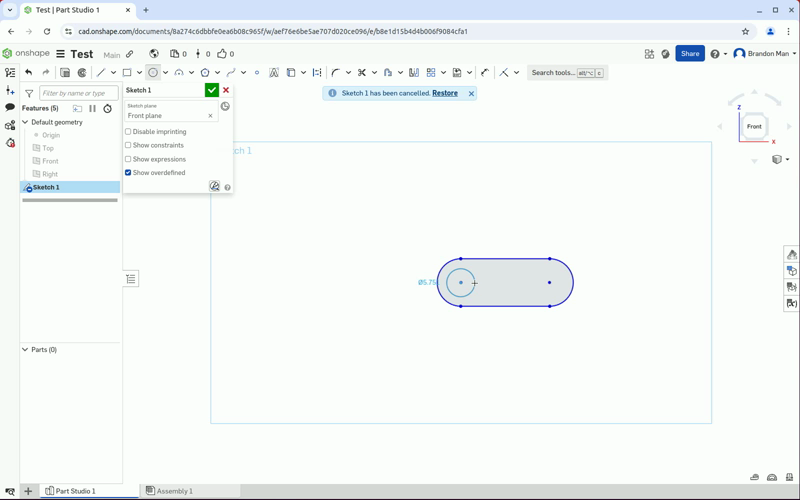
click(474, 282)
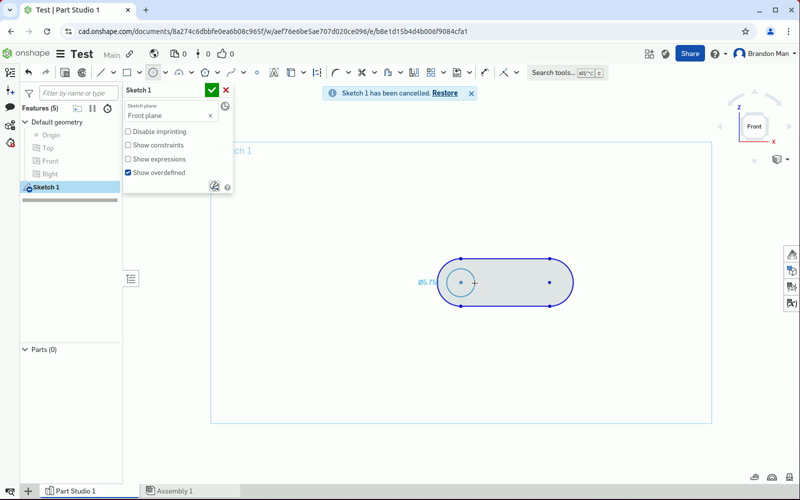
key(esc)
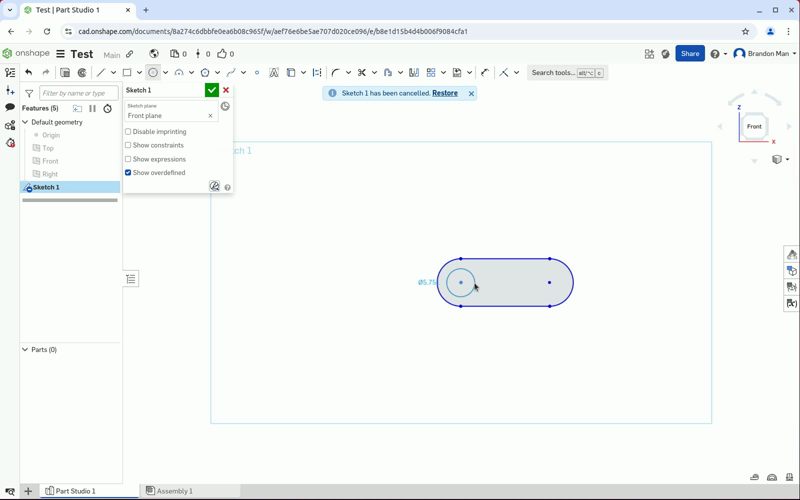
key(c)
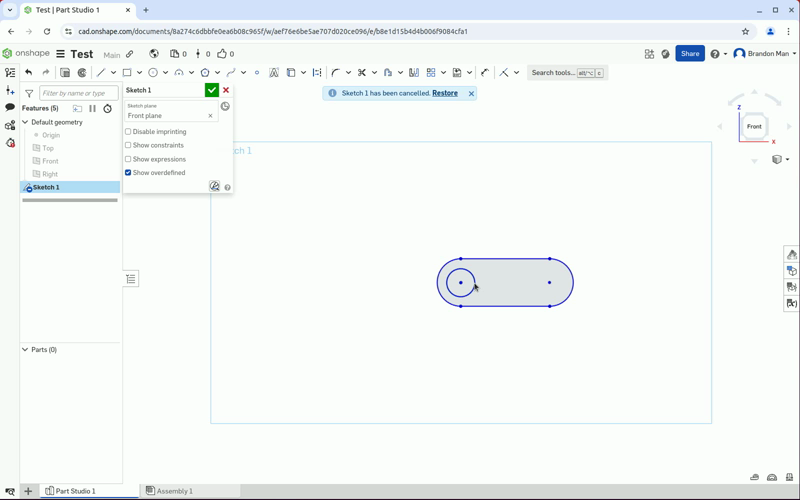
key_down(shift)
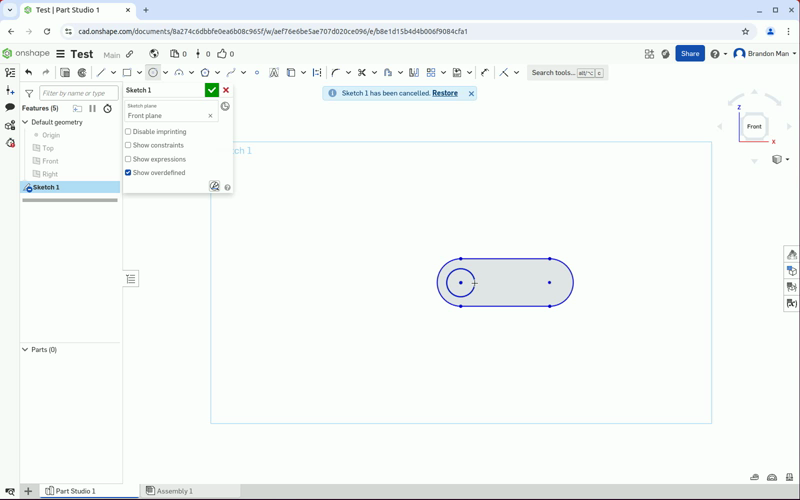
mouse_move(549, 282)
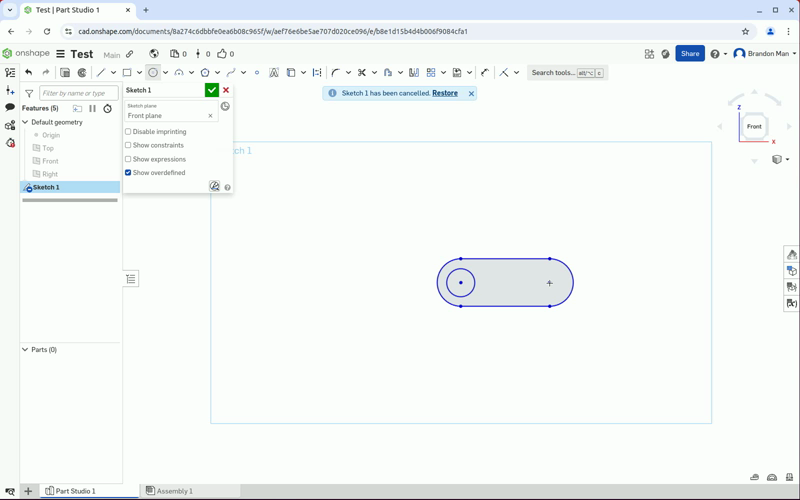
click(549, 282)
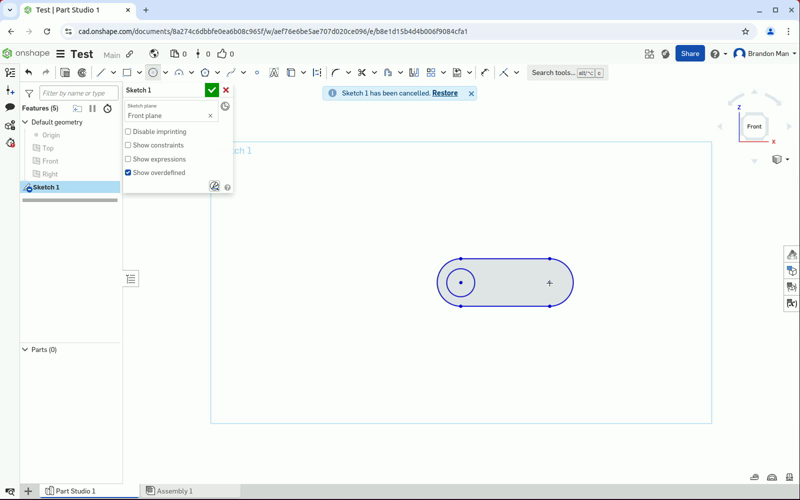
key_up(shift)
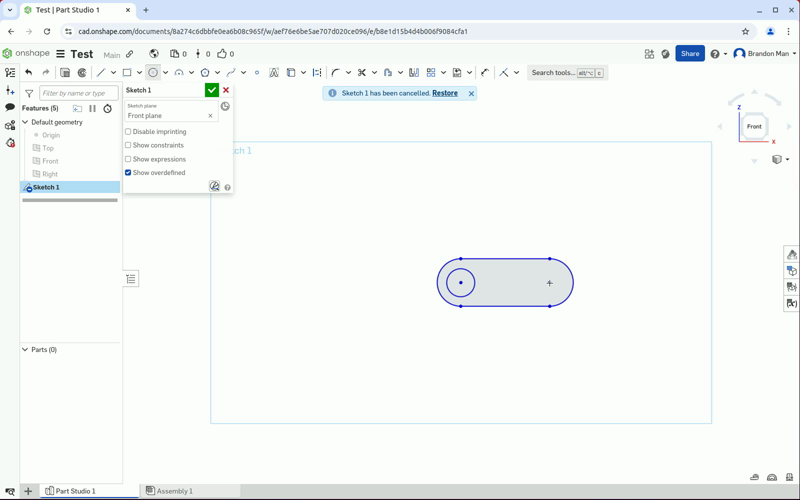
mouse_move(563, 282)
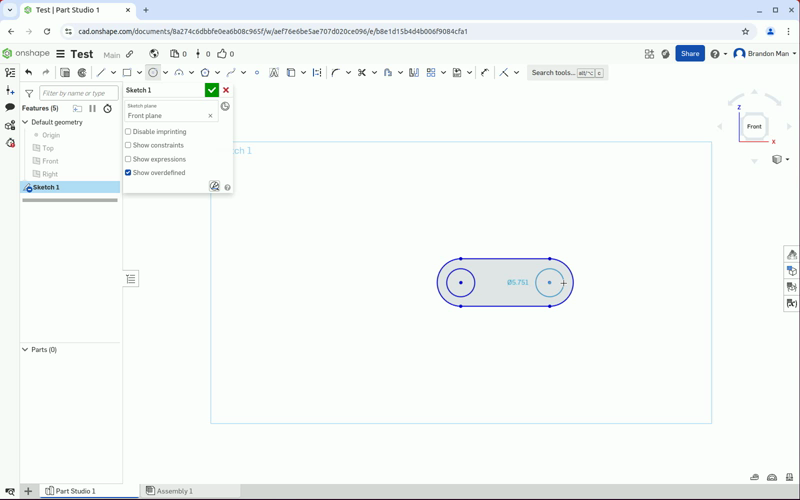
click(563, 282)
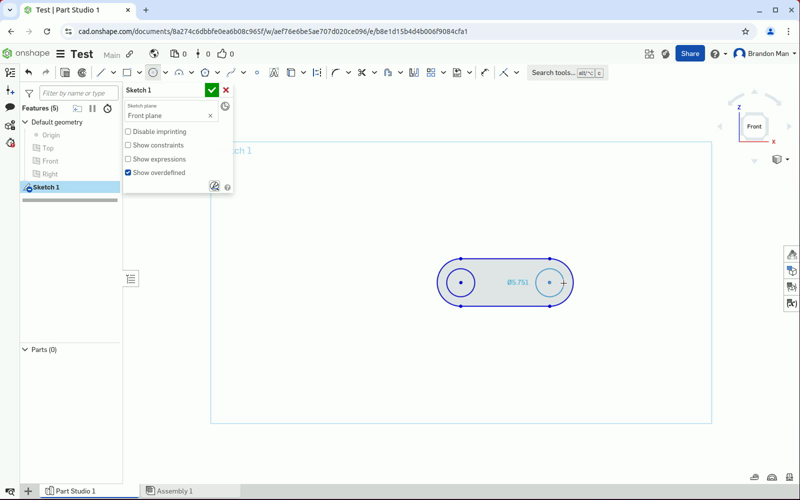
key(esc)
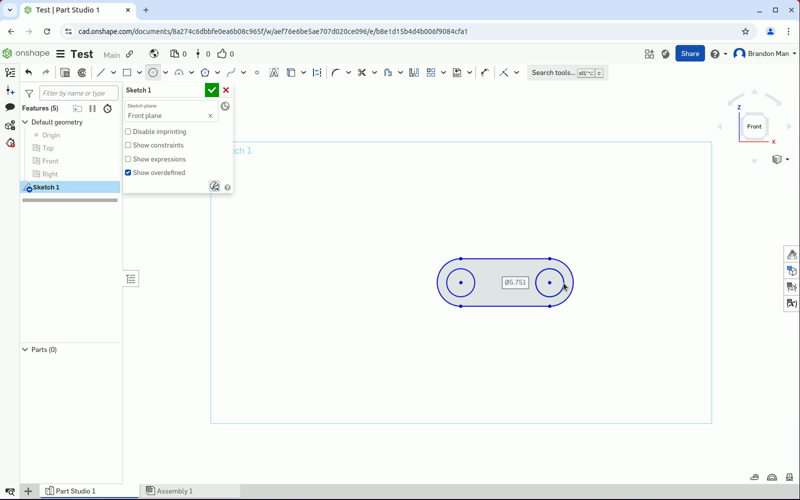
mouse_move(449, 267)
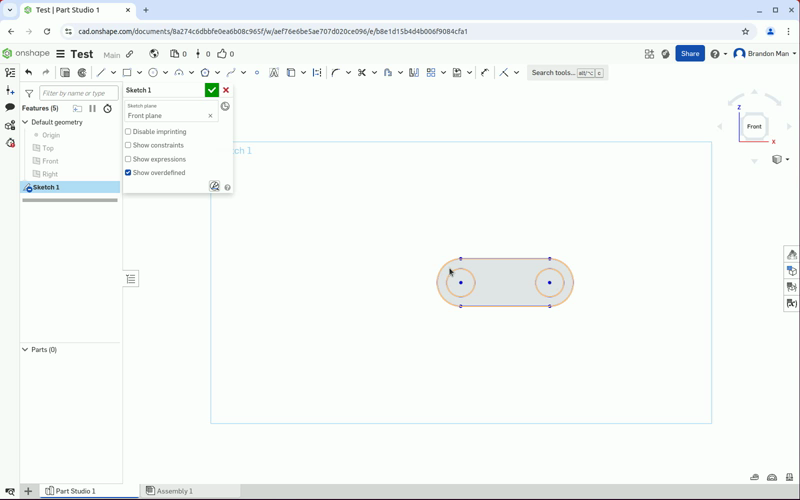
click(449, 267)
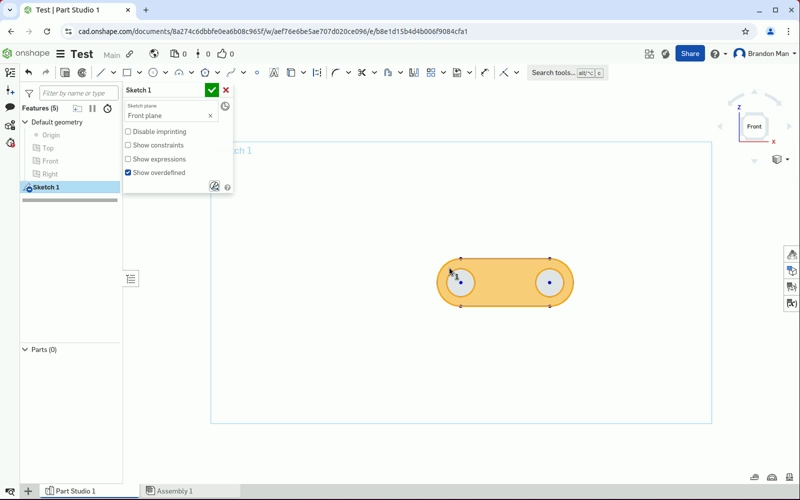
mouse_move(73, 352)
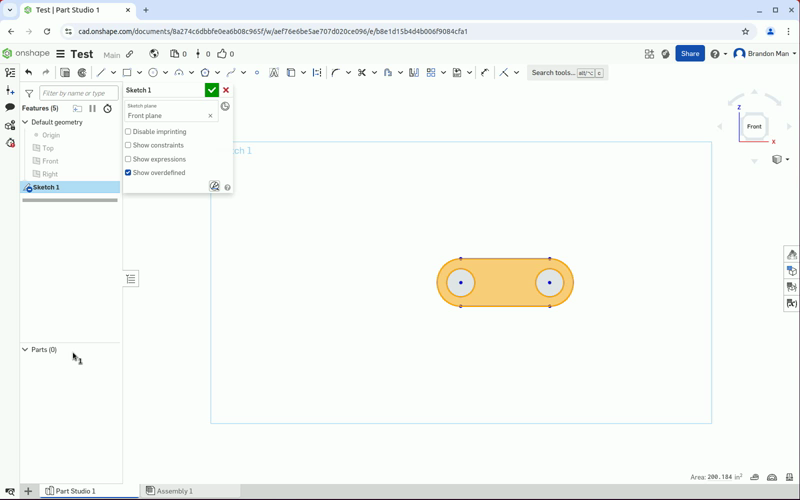
key(shift+y)
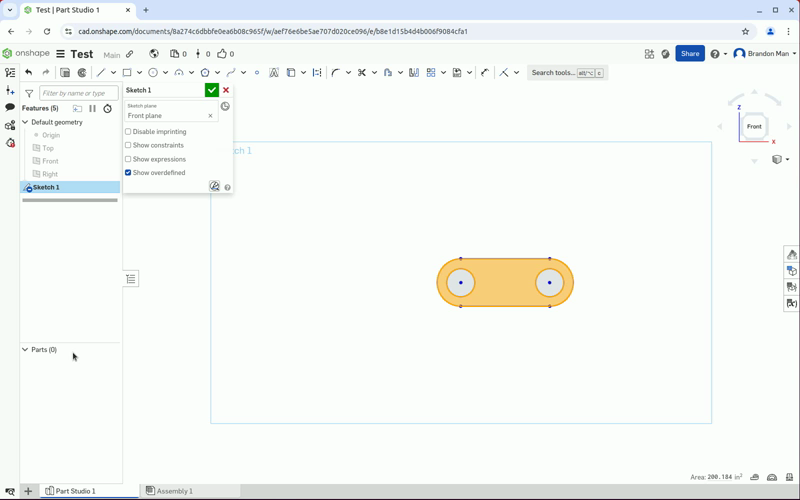
key(shift+e)
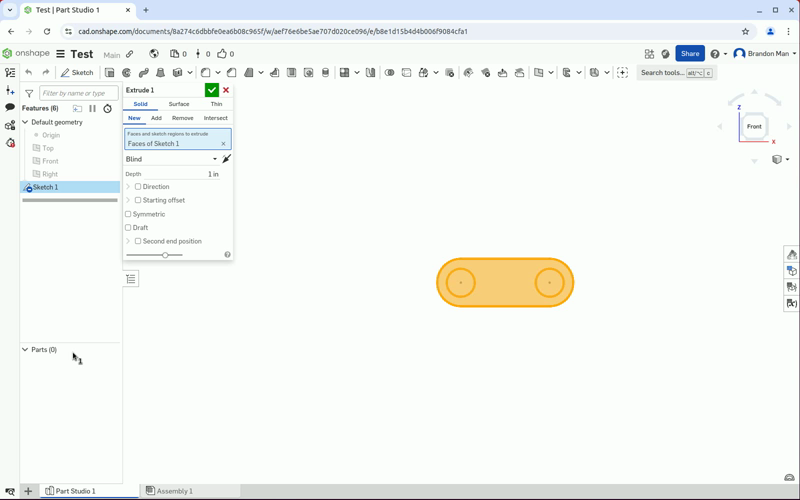
mouse_move(143, 106)
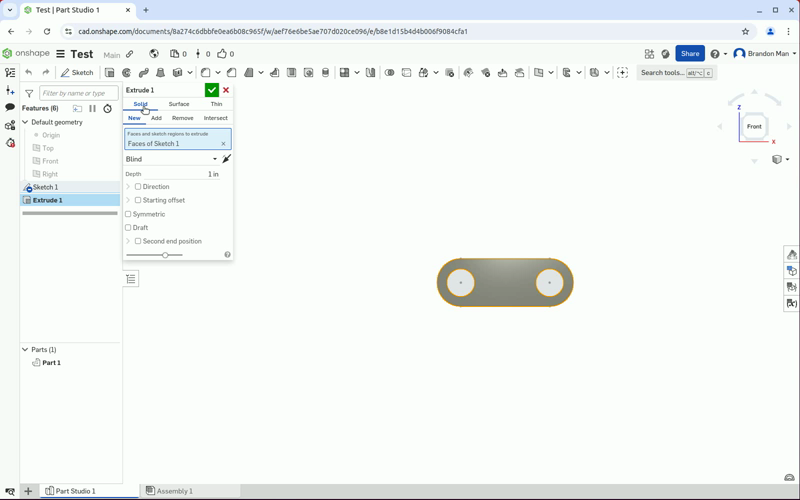
click(143, 106)
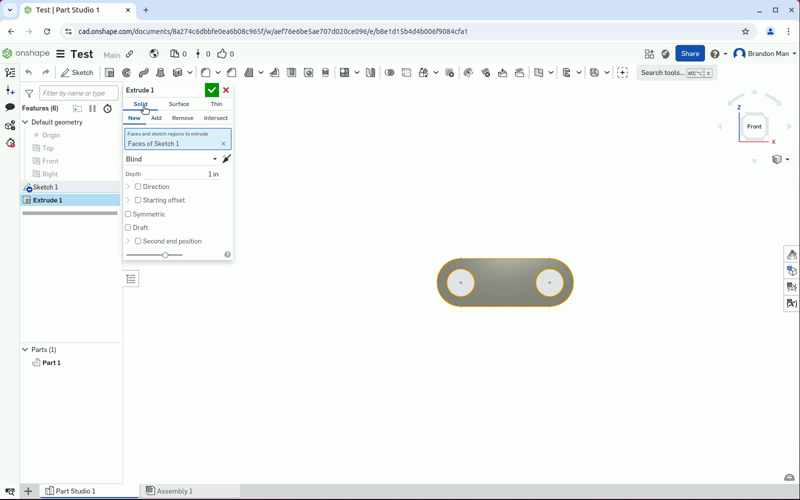
mouse_move(137, 120)
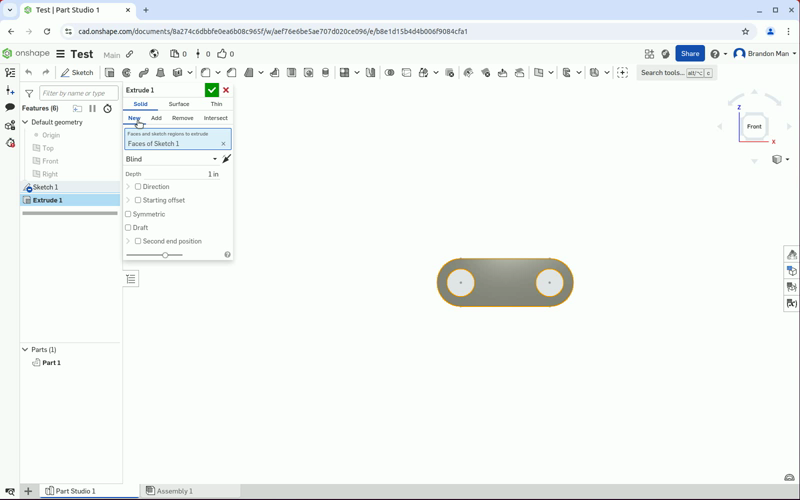
click(137, 120)
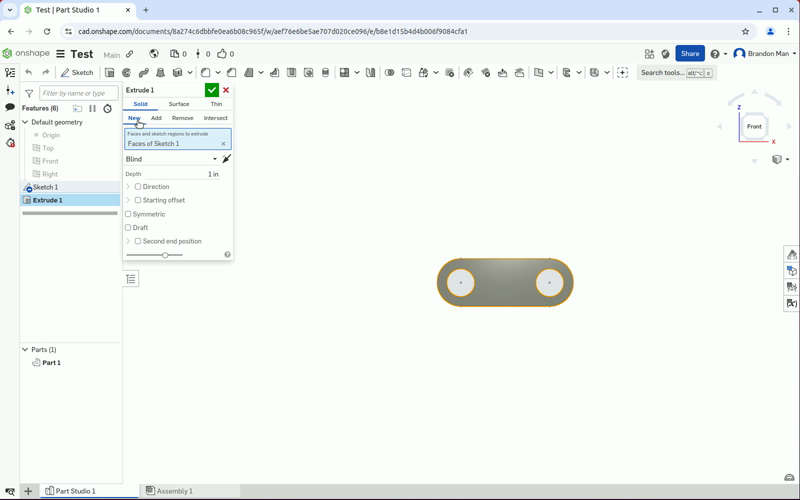
key(tab, 4)
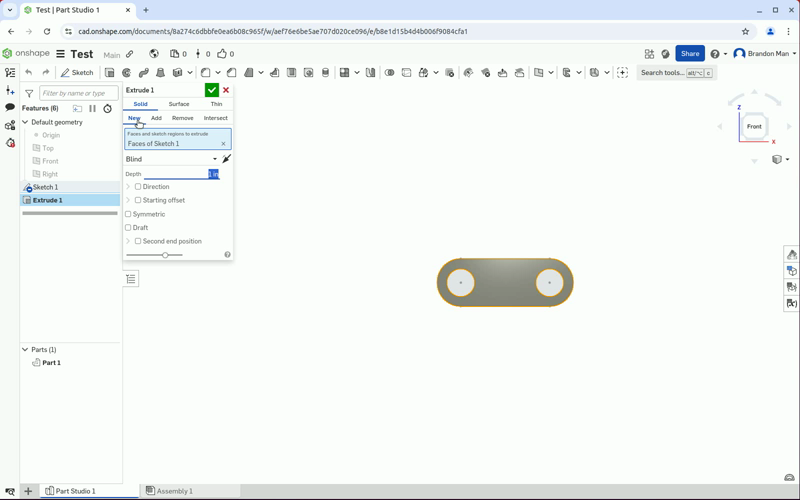
text(6.018)
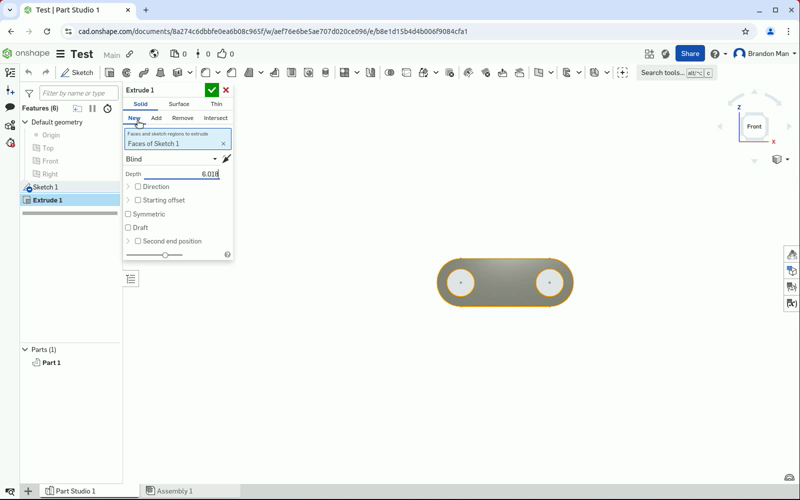
key(enter)
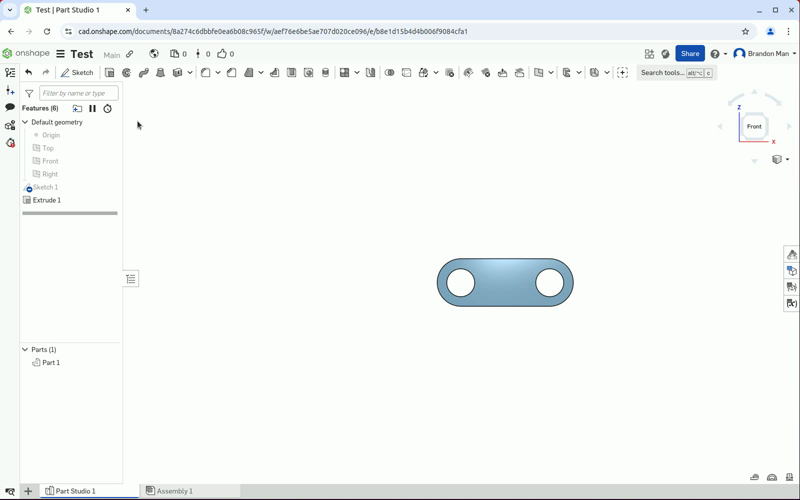
key(shift+h)
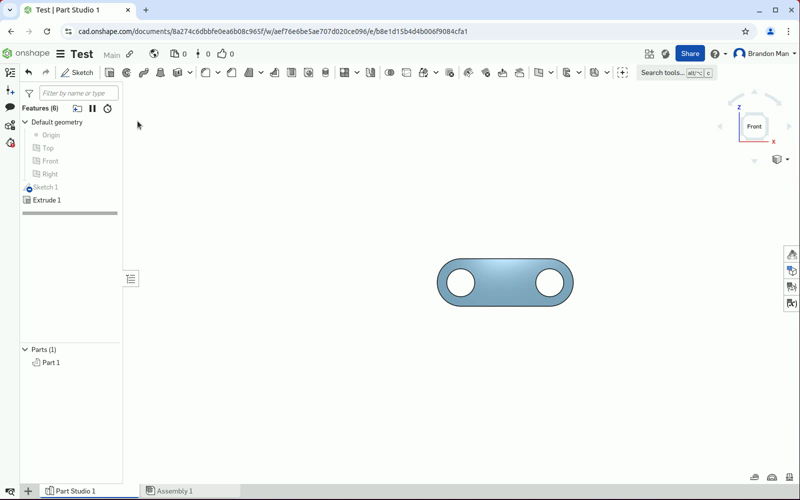
key(shift+h)
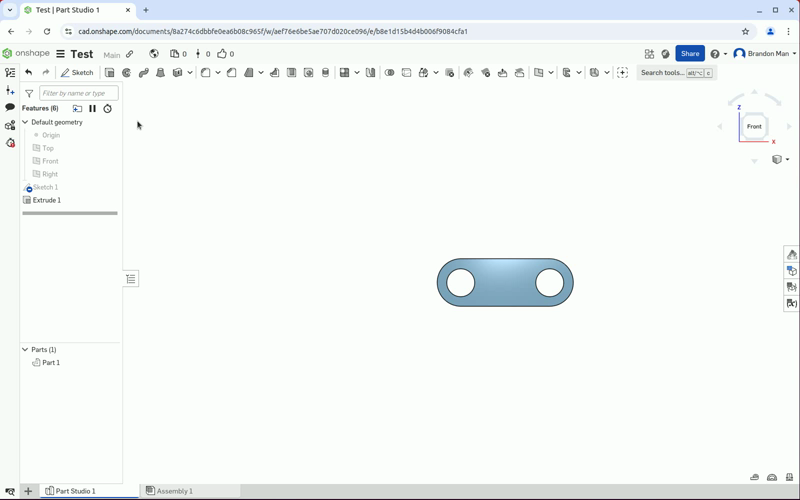
mouse_move(73, 189)
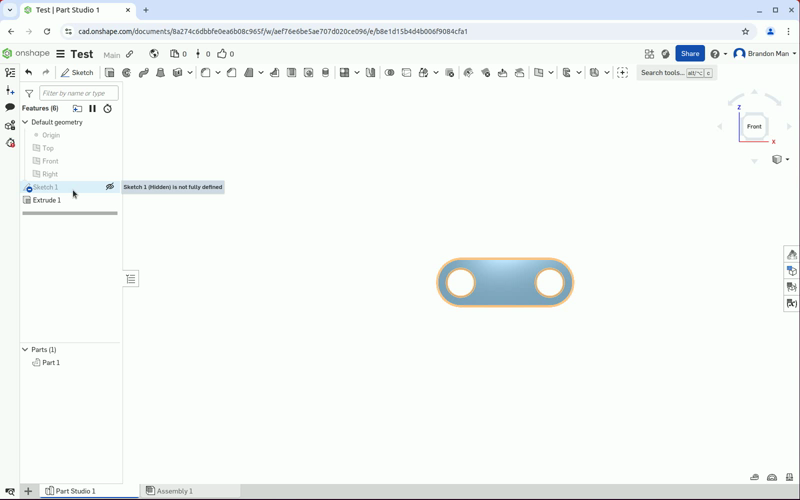
click(73, 189)
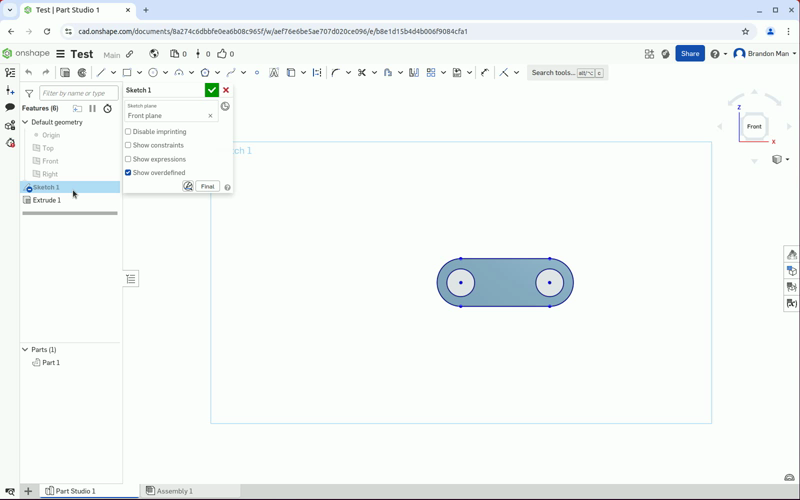
mouse_move(229, 92)
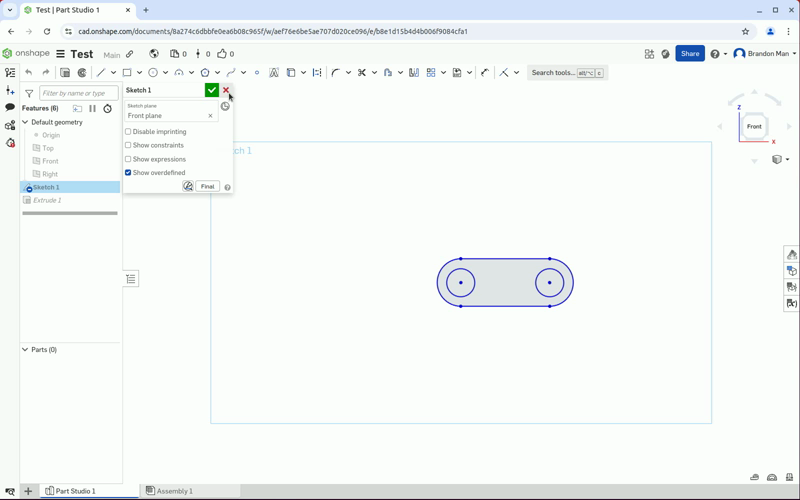
click(229, 92)
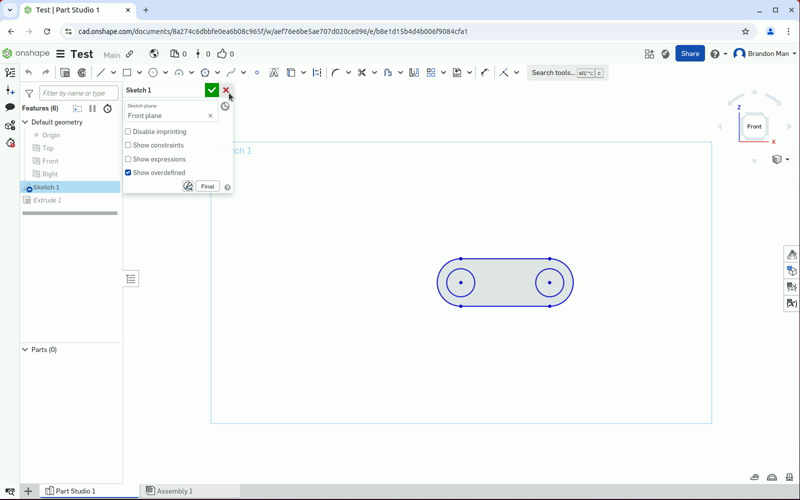
key(shift+s)
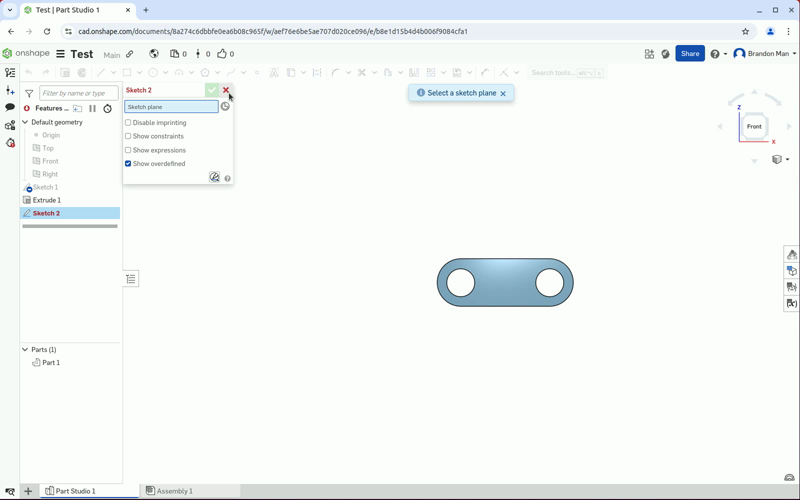
mouse_move(73, 163)
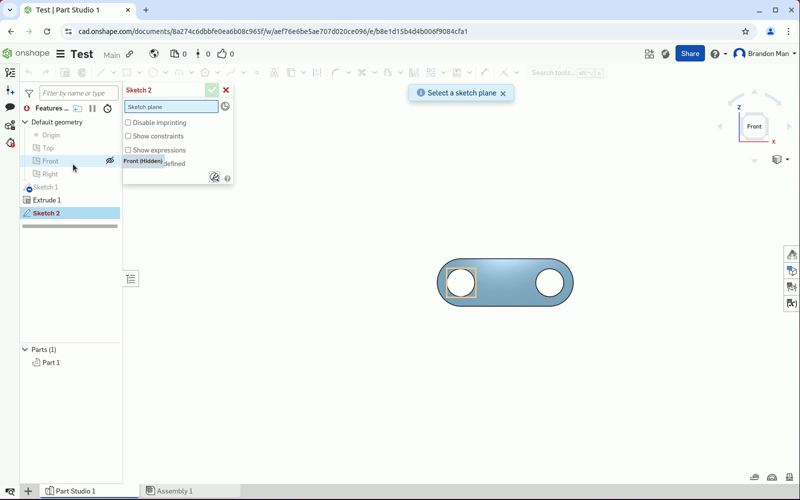
click(73, 163)
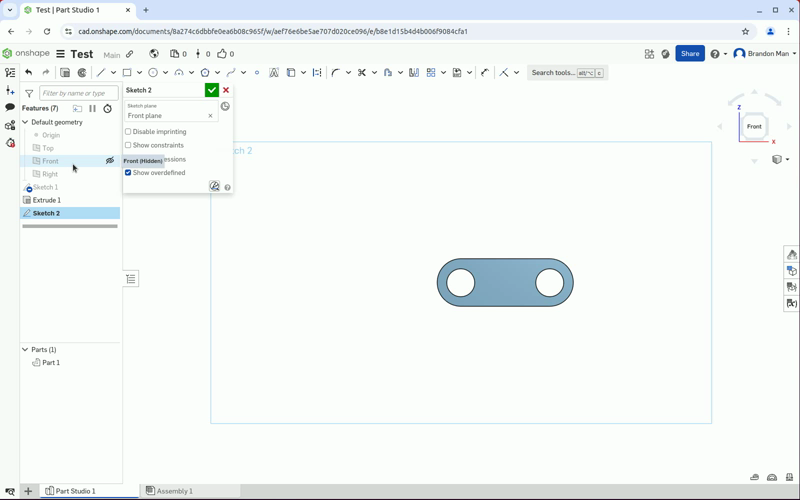
mouse_move(73, 352)
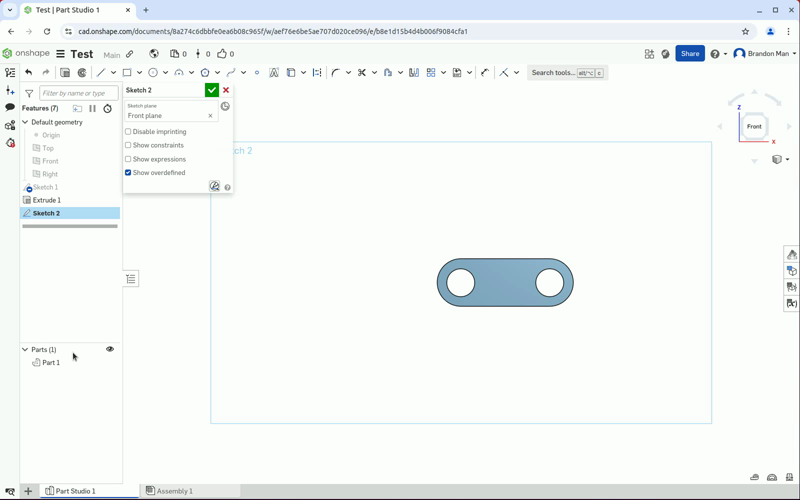
key(y)
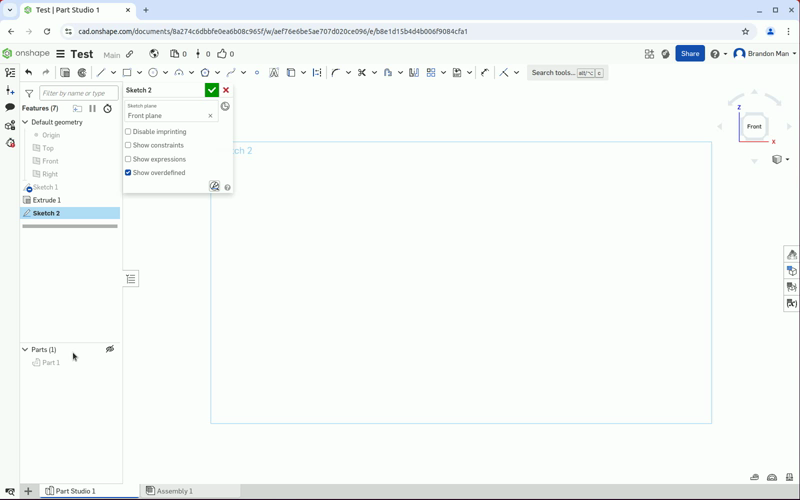
key(c)
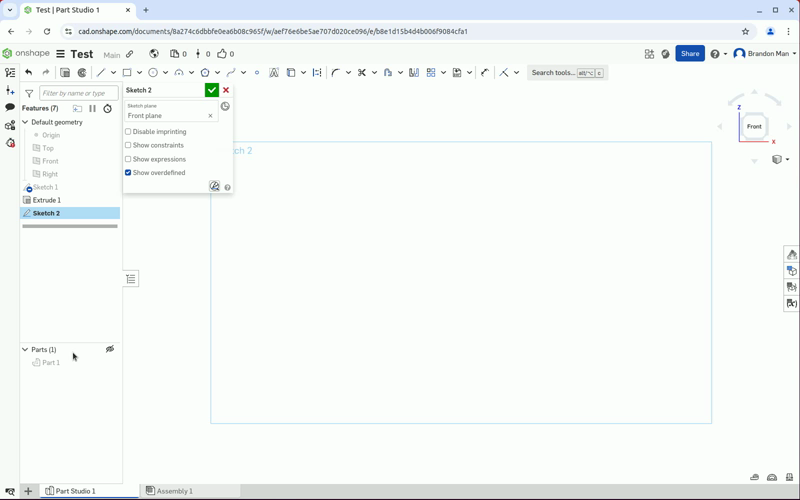
key_down(shift)
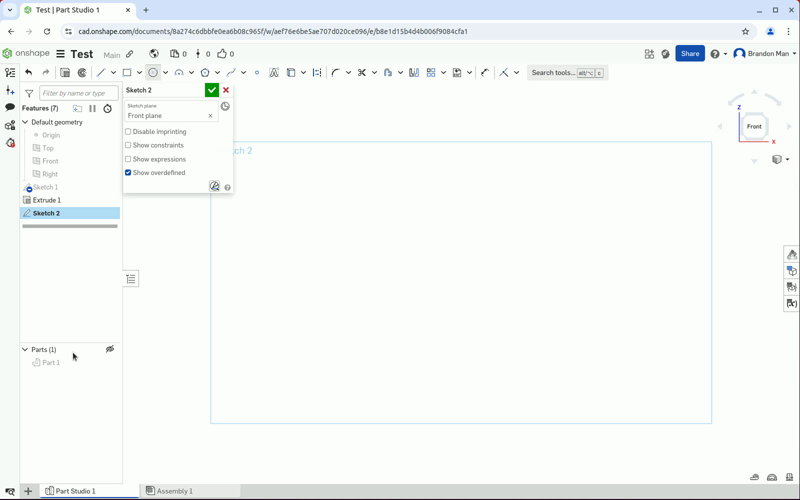
mouse_move(461, 282)
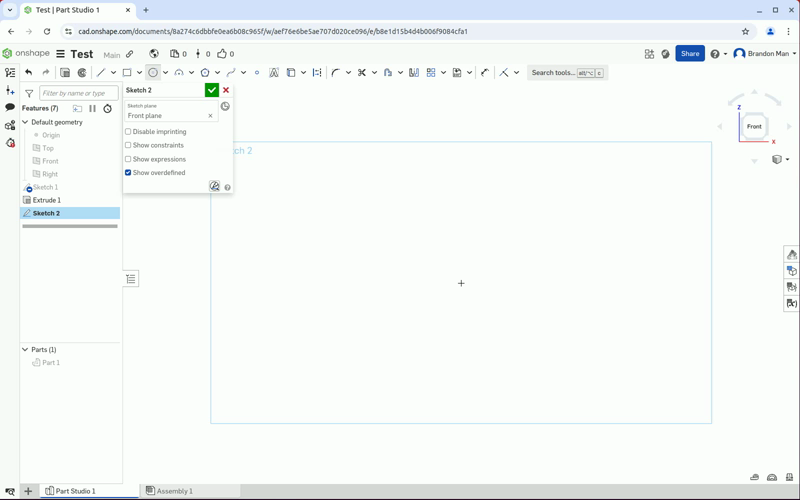
click(461, 282)
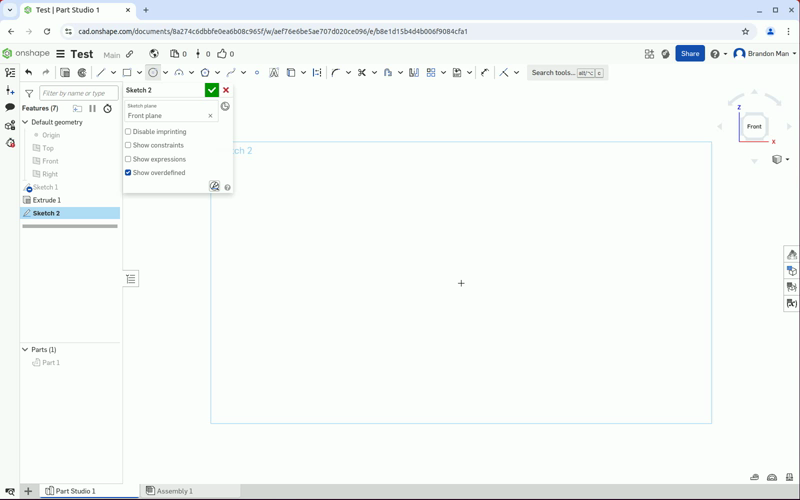
key_up(shift)
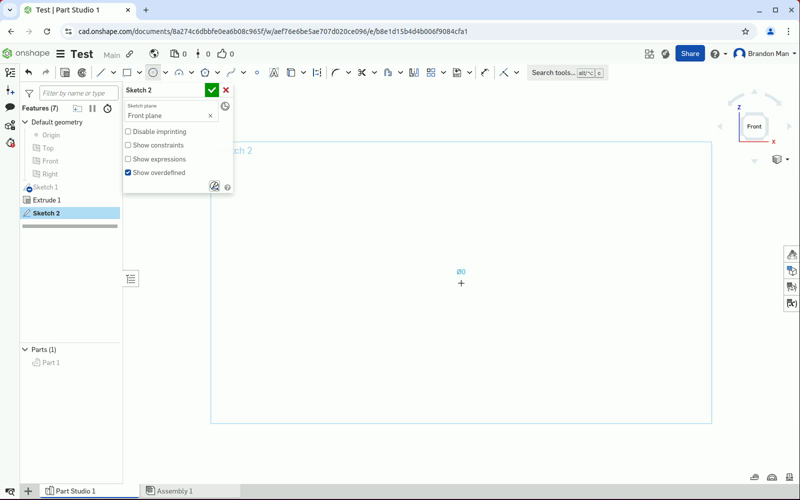
mouse_move(467, 282)
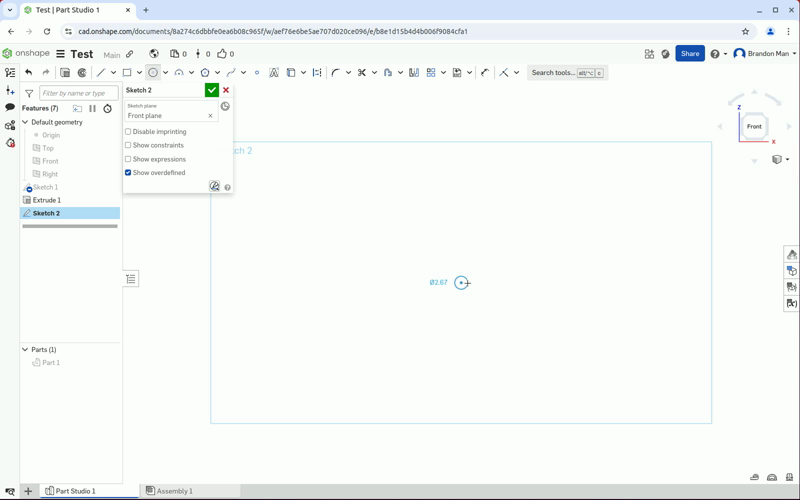
click(467, 282)
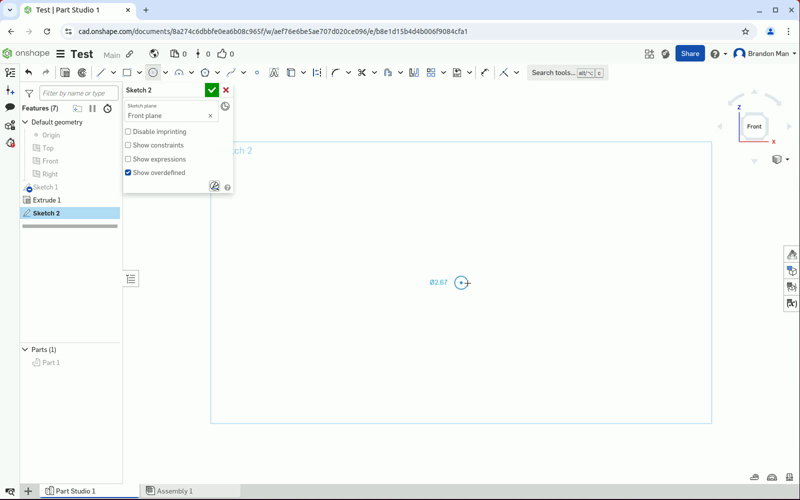
key(esc)
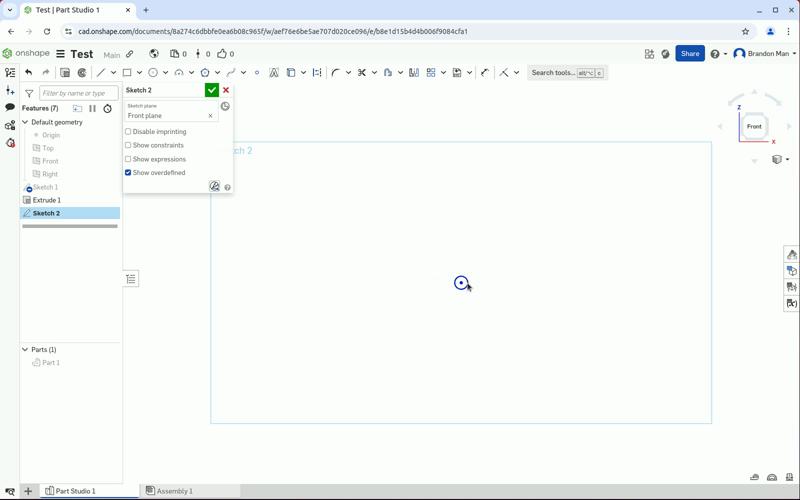
mouse_move(459, 284)
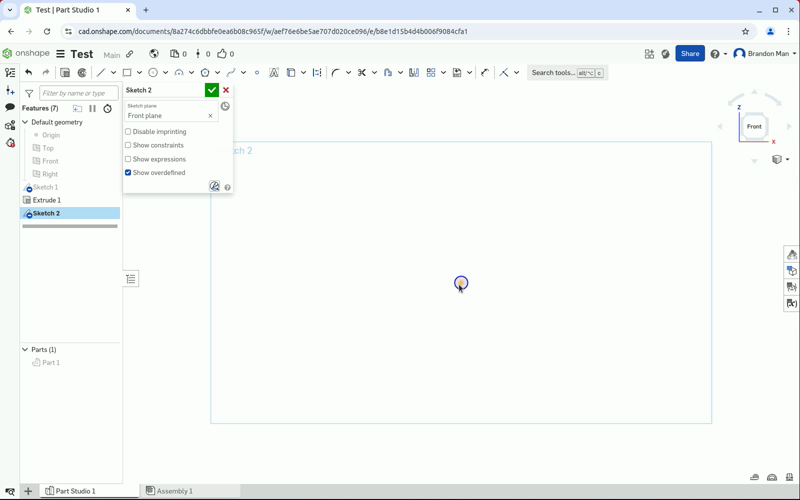
scroll(6)
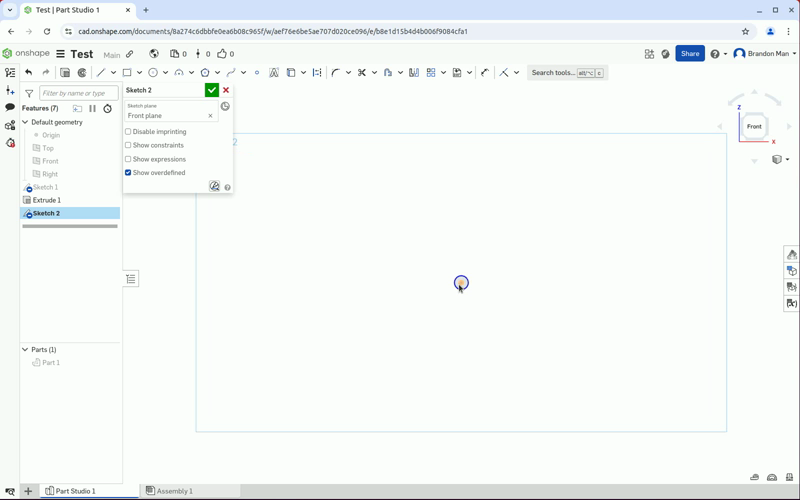
scroll(6)
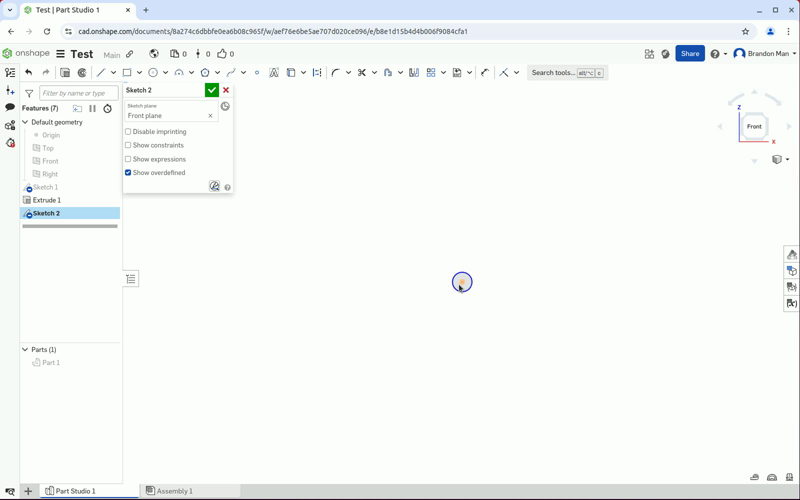
scroll(6)
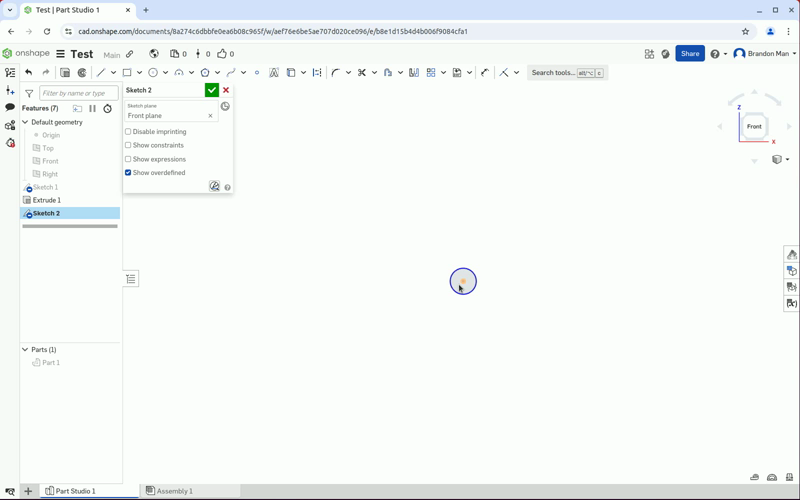
scroll(6)
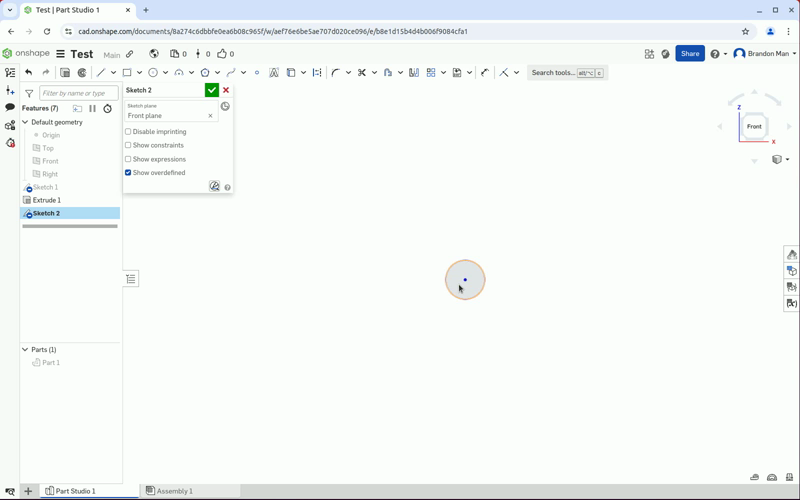
scroll(6)
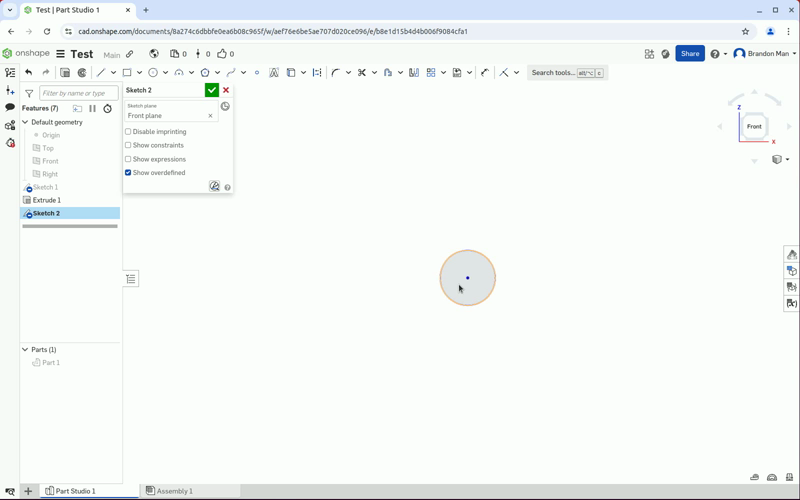
scroll(6)
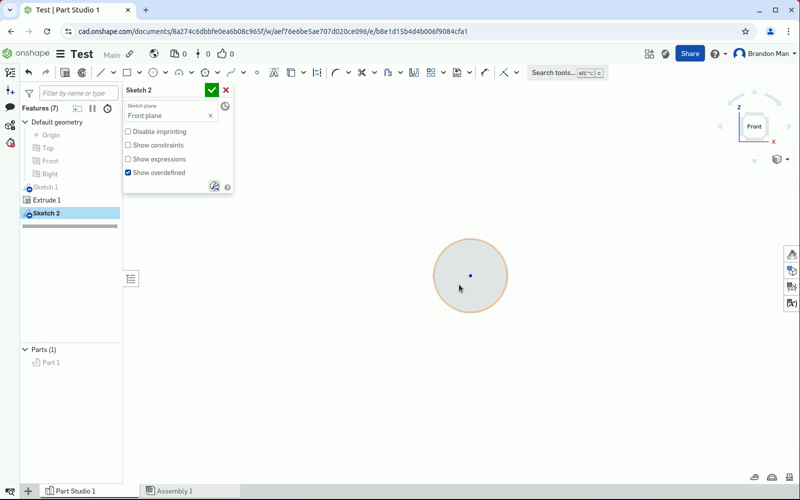
scroll(6)
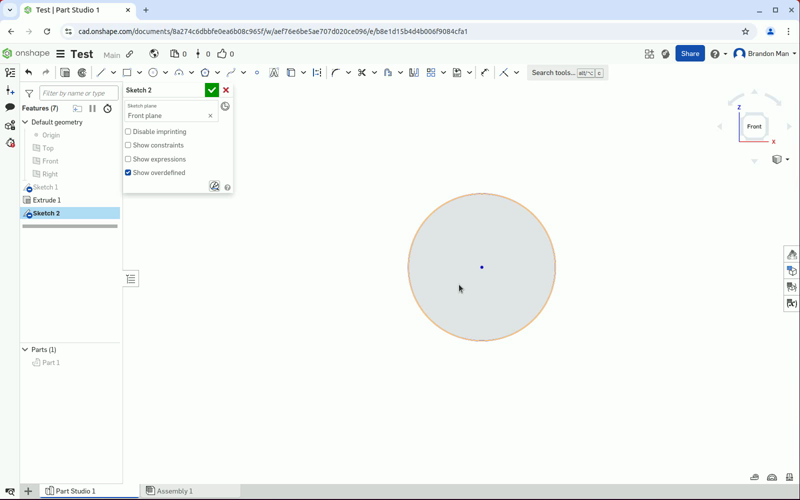
click(459, 284)
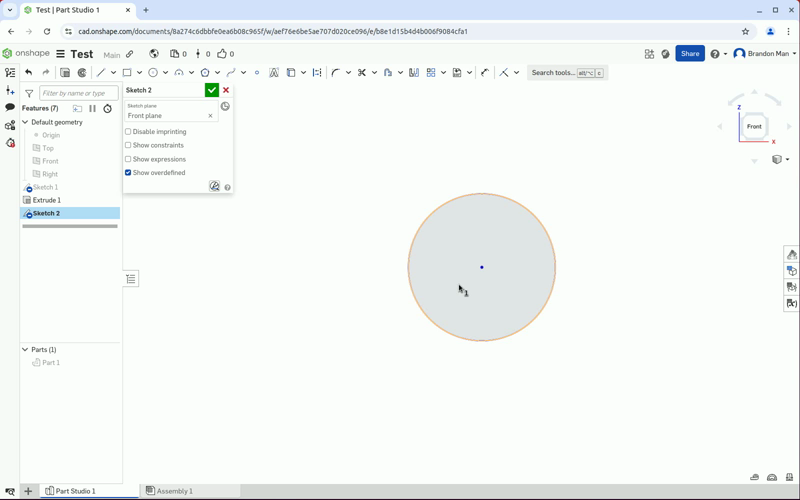
scroll(-6)
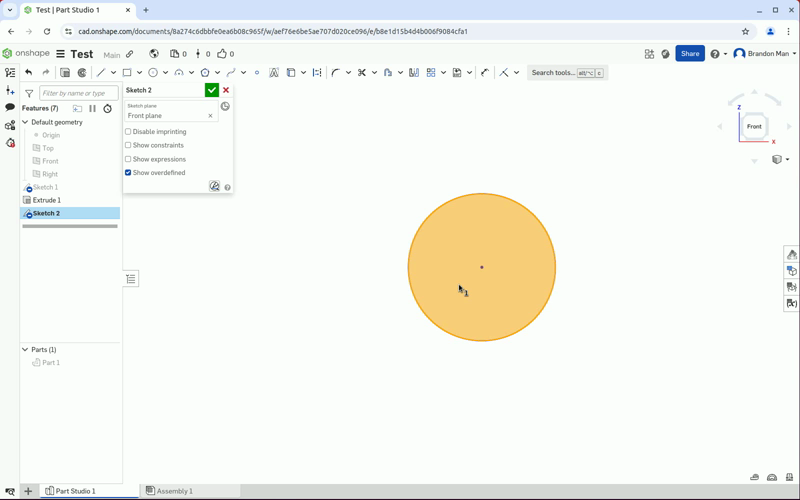
scroll(-6)
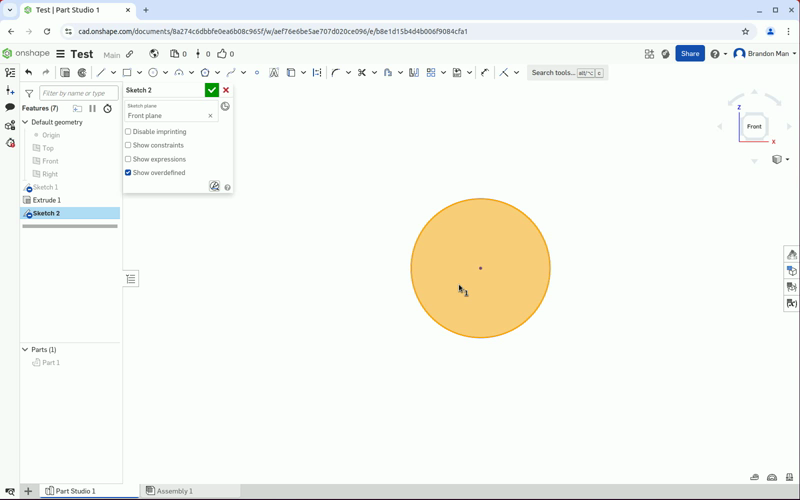
scroll(-6)
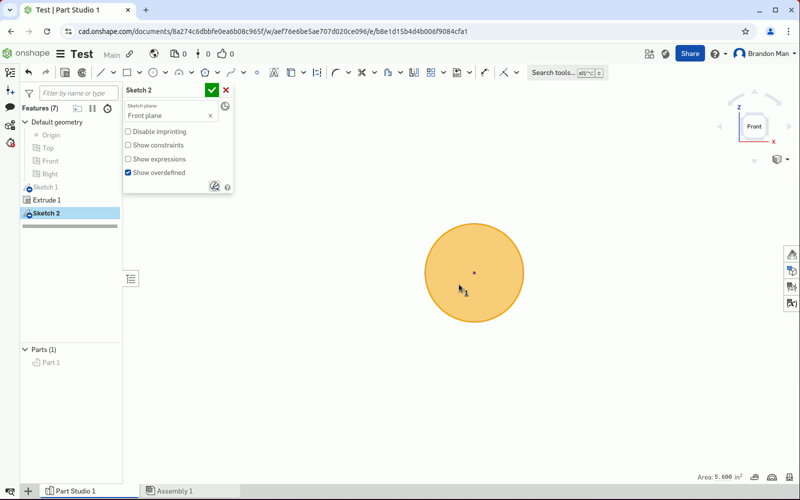
scroll(-6)
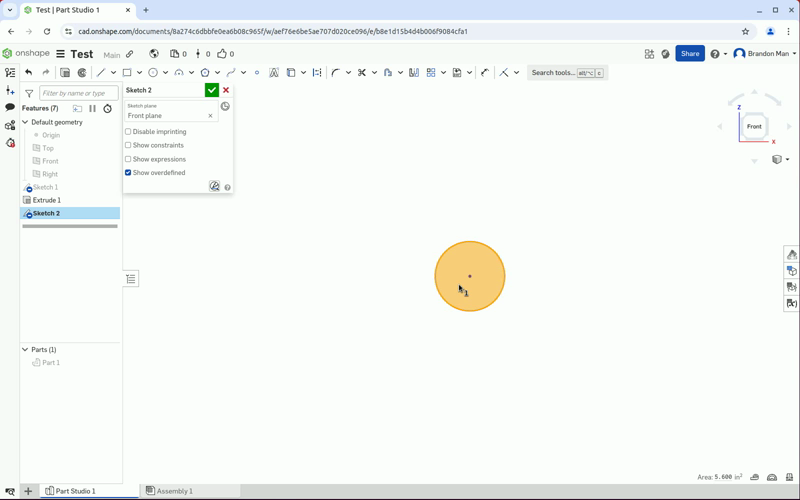
scroll(-6)
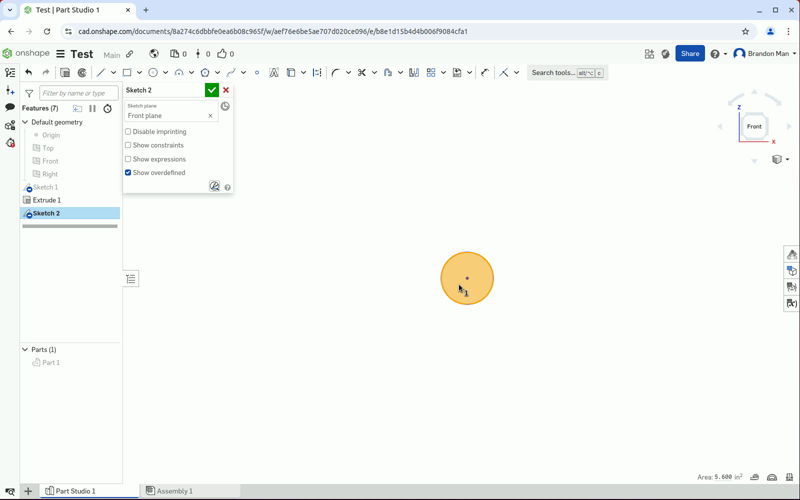
scroll(-6)
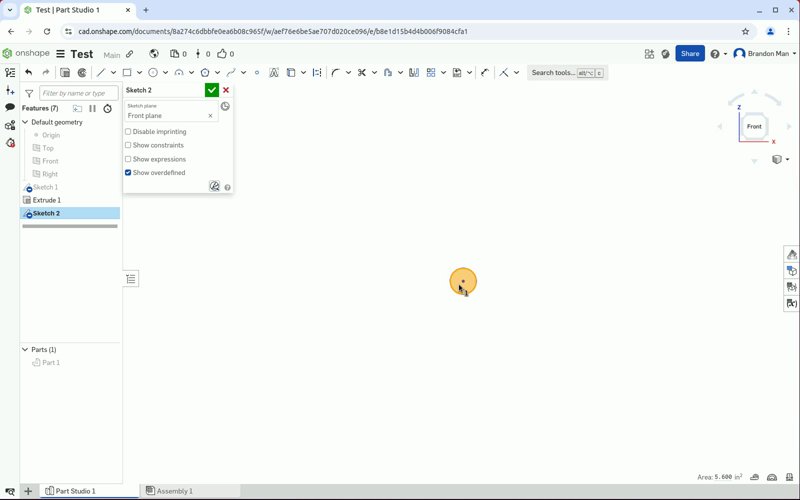
scroll(-6)
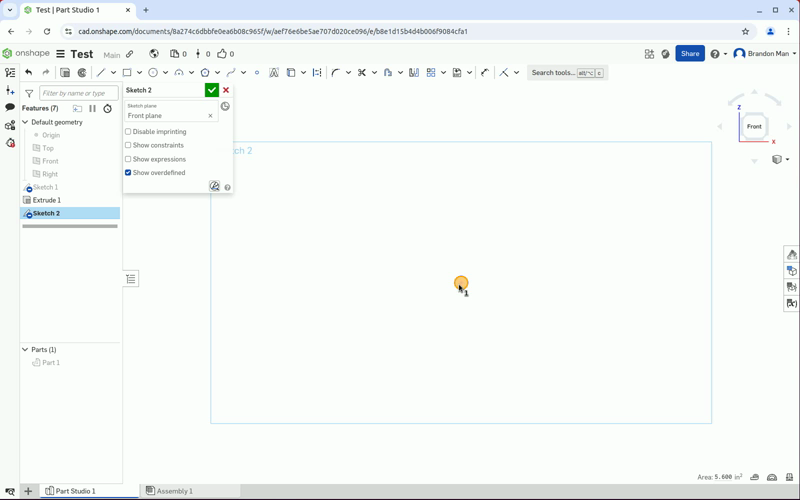
mouse_move(73, 352)
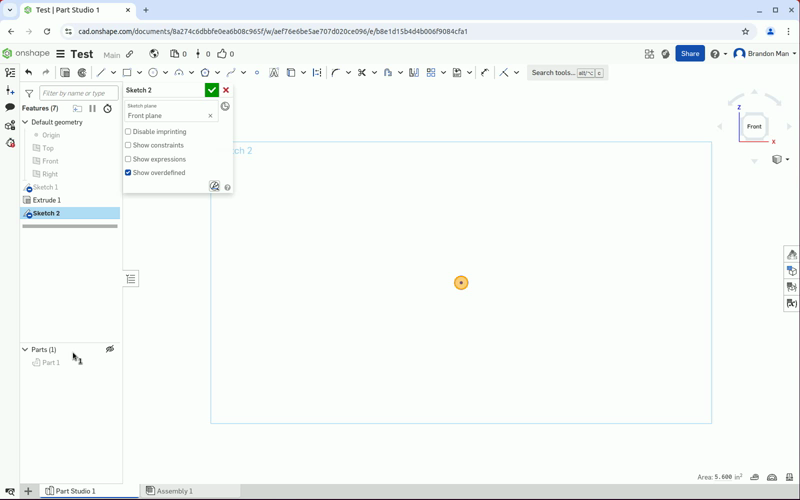
key(shift+y)
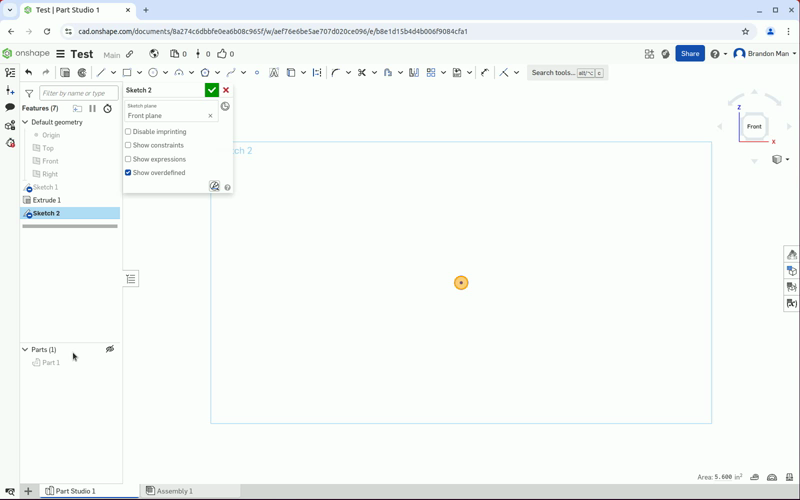
key(shift+e)
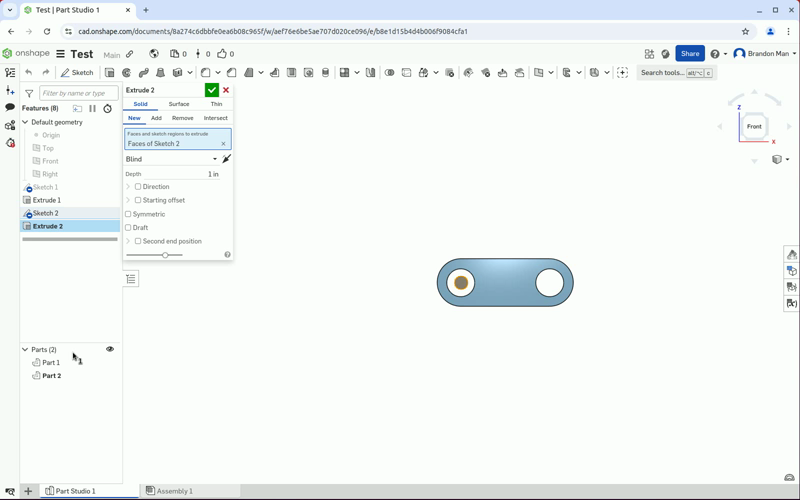
mouse_move(143, 106)
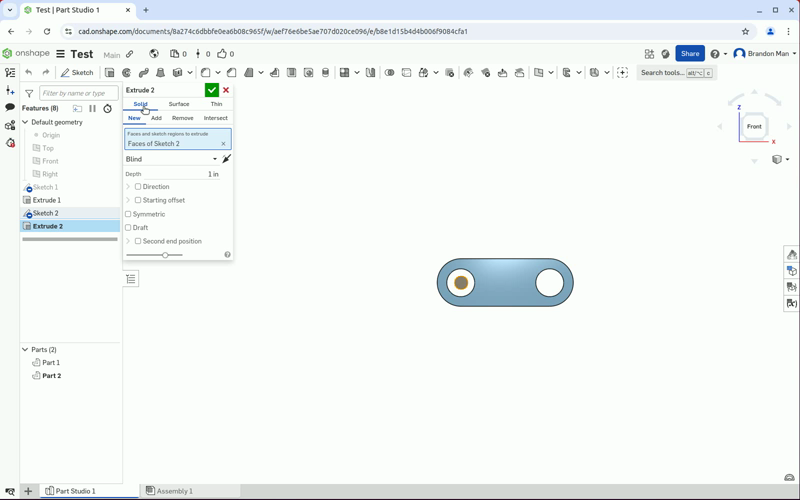
click(143, 106)
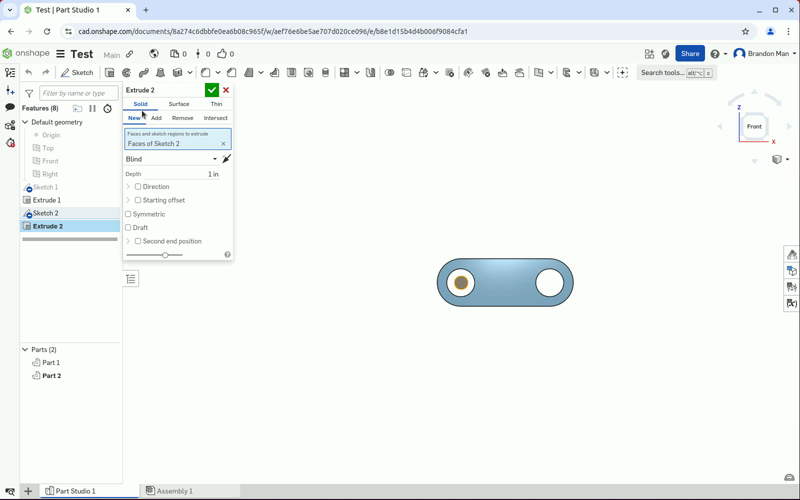
mouse_move(137, 120)
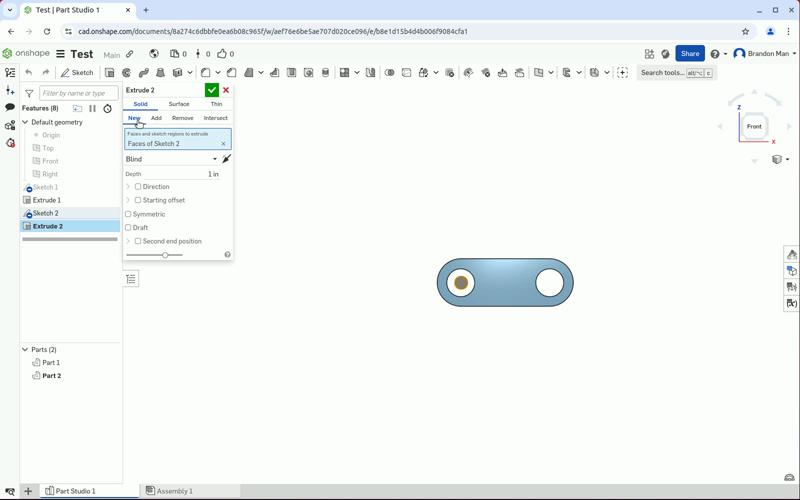
click(137, 120)
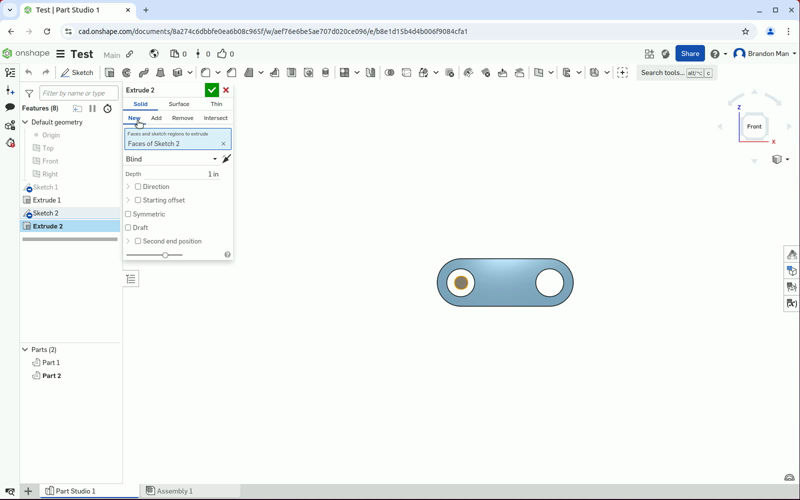
key(tab, 4)
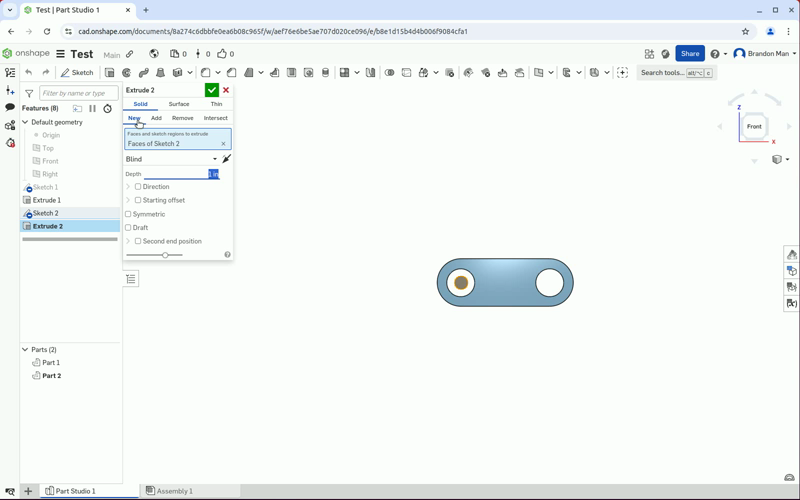
text(6.018)
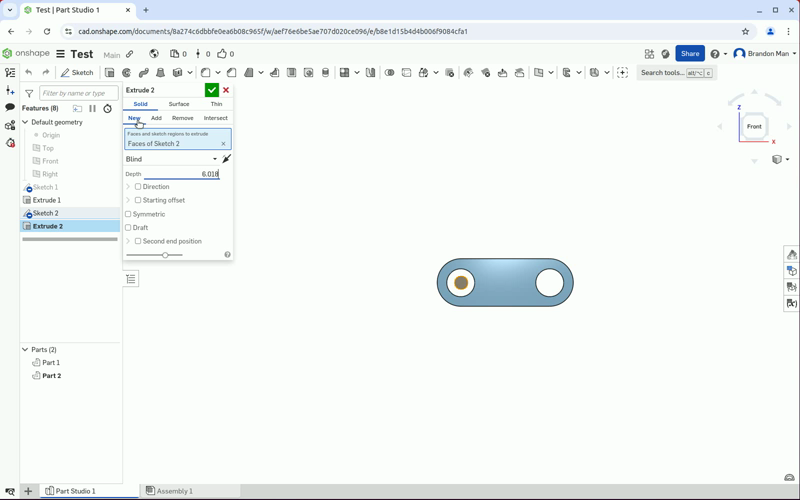
key(enter)
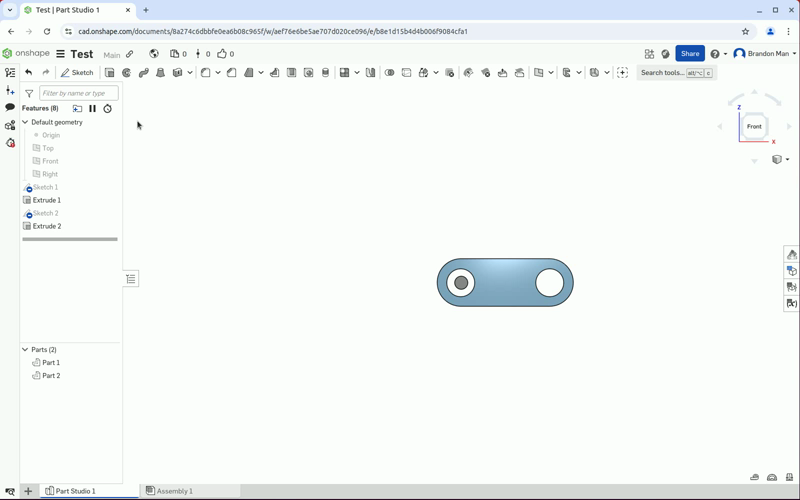
key(shift+h)
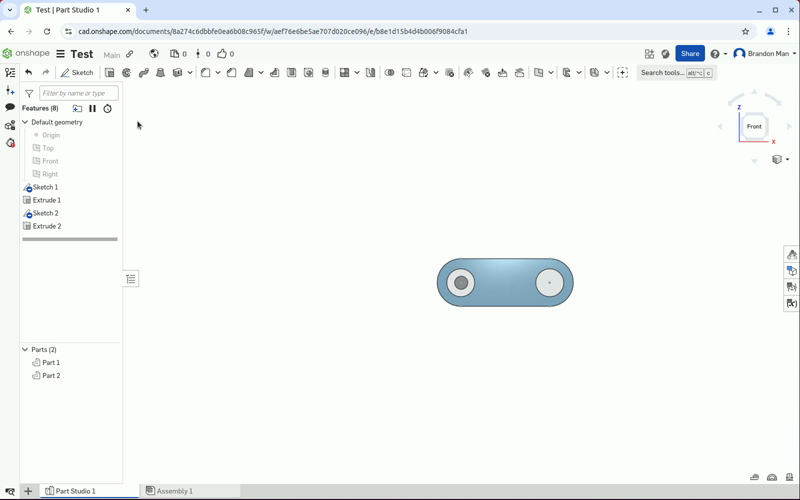
key(shift+h)
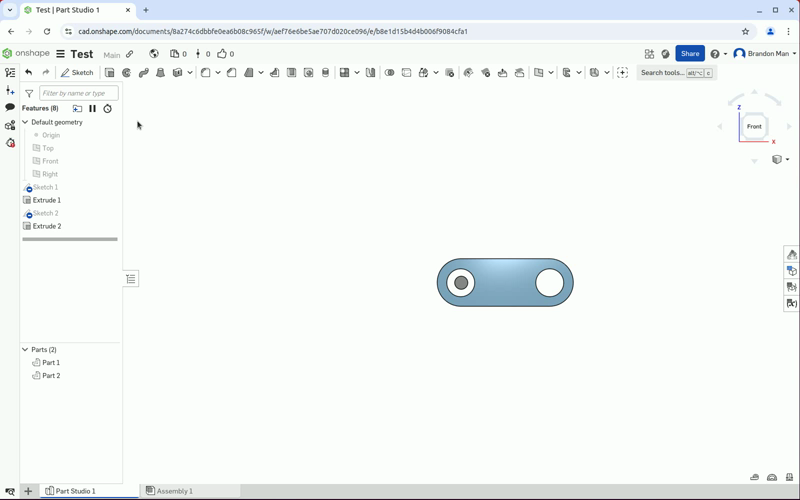
mouse_move(73, 189)
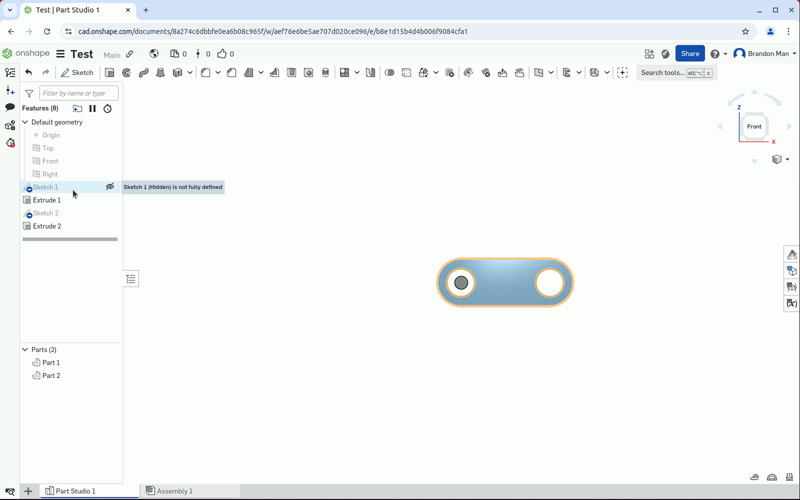
click(73, 189)
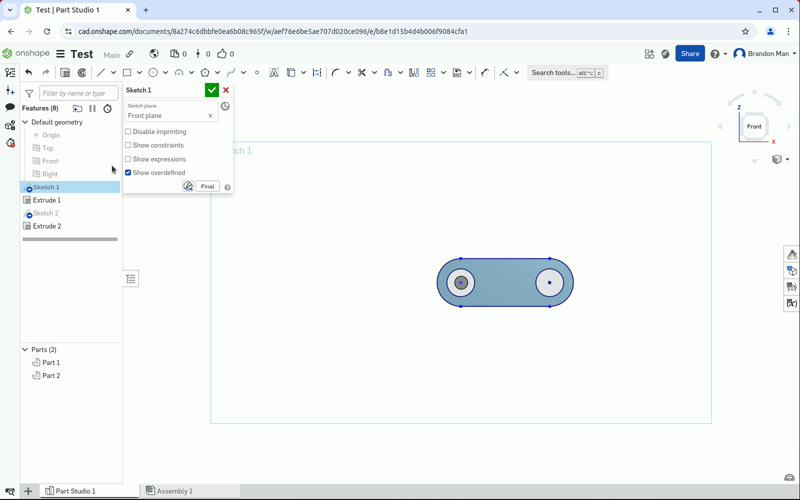
mouse_move(229, 92)
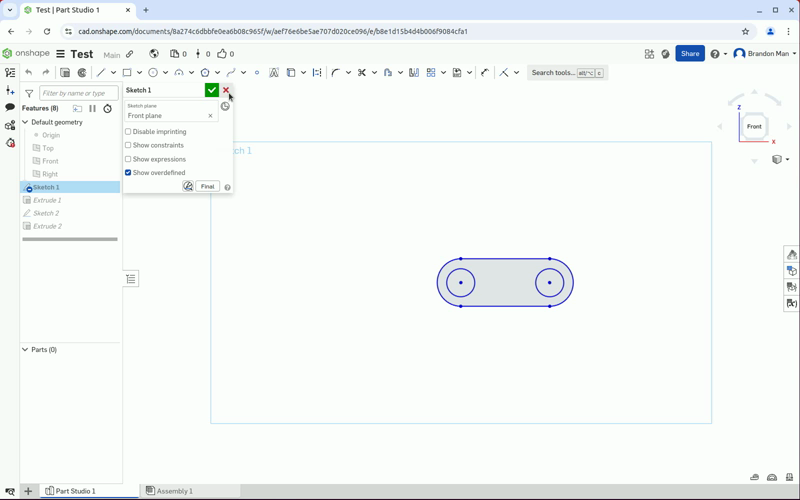
click(229, 92)
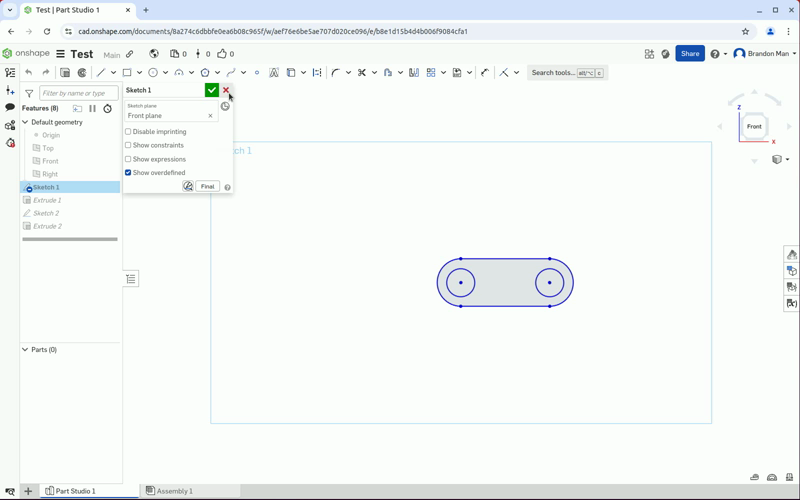
key(shift+s)
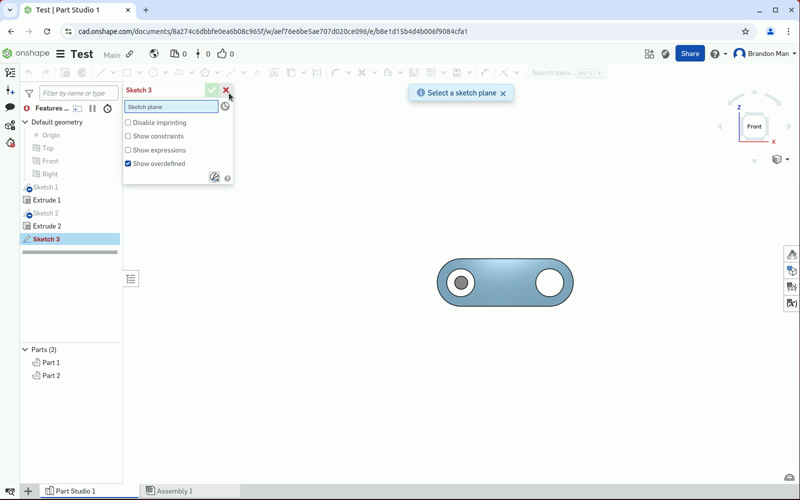
mouse_move(73, 163)
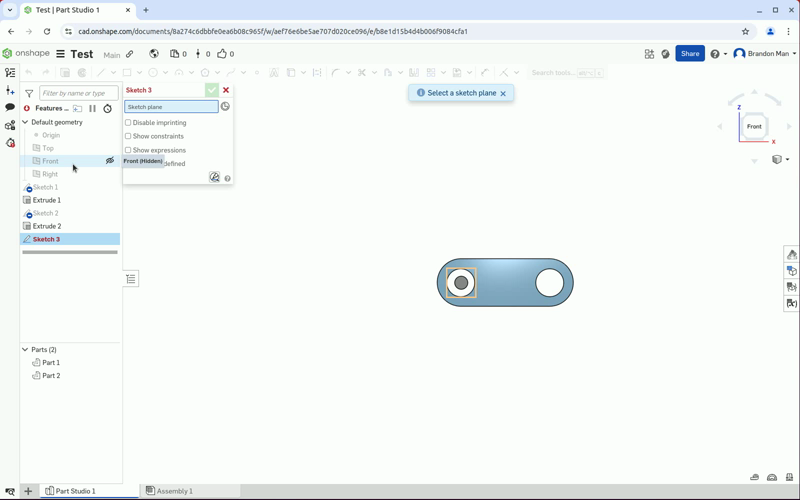
click(73, 163)
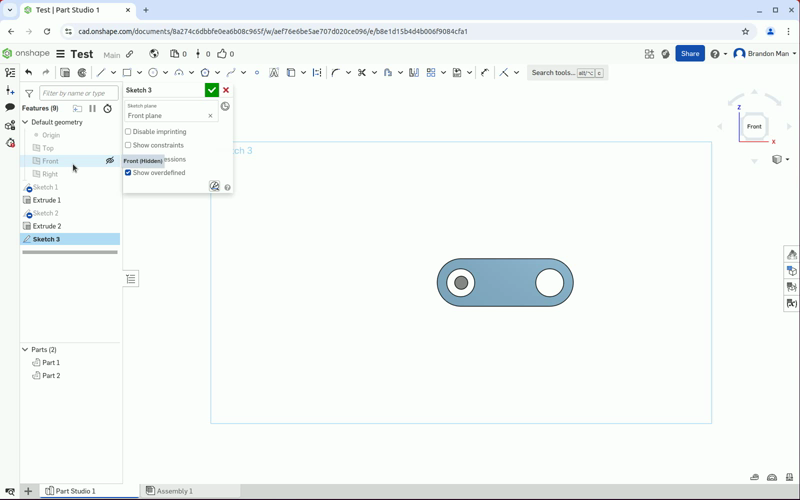
mouse_move(73, 352)
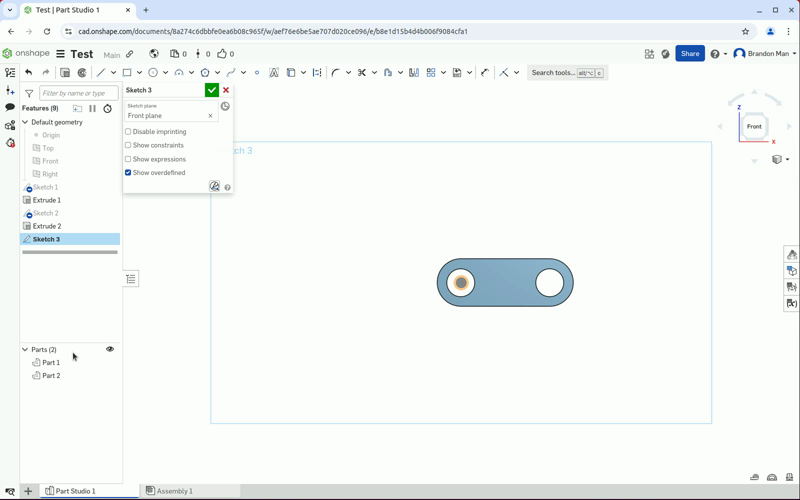
key(y)
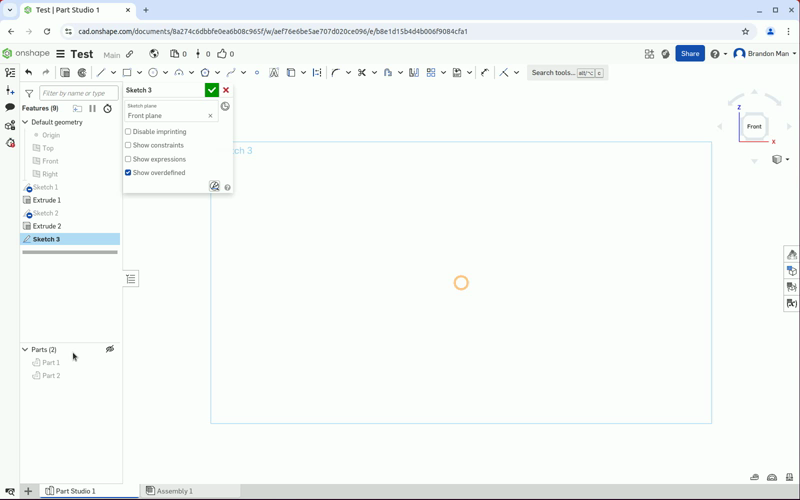
key(c)
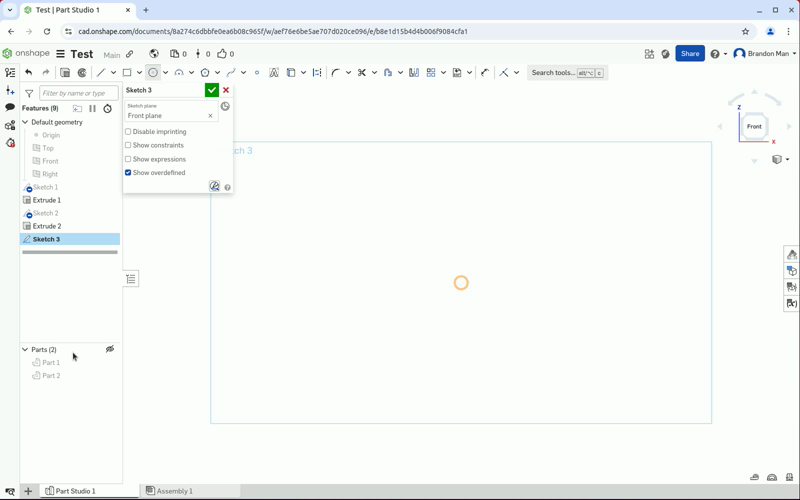
key_down(shift)
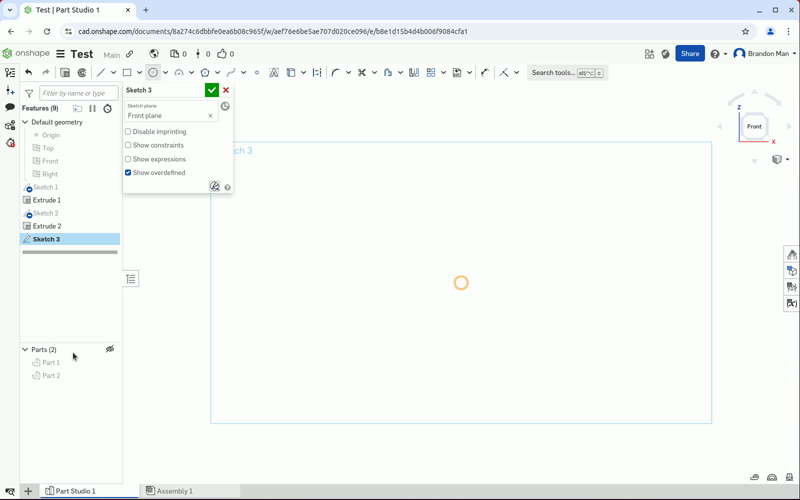
mouse_move(550, 282)
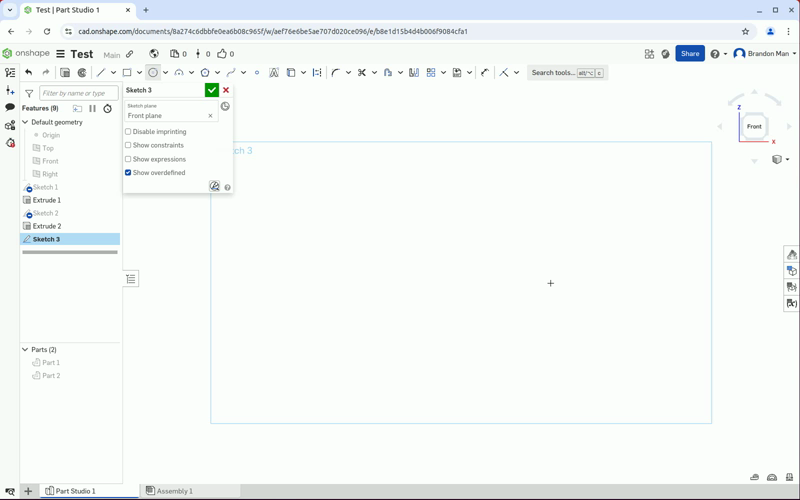
click(550, 282)
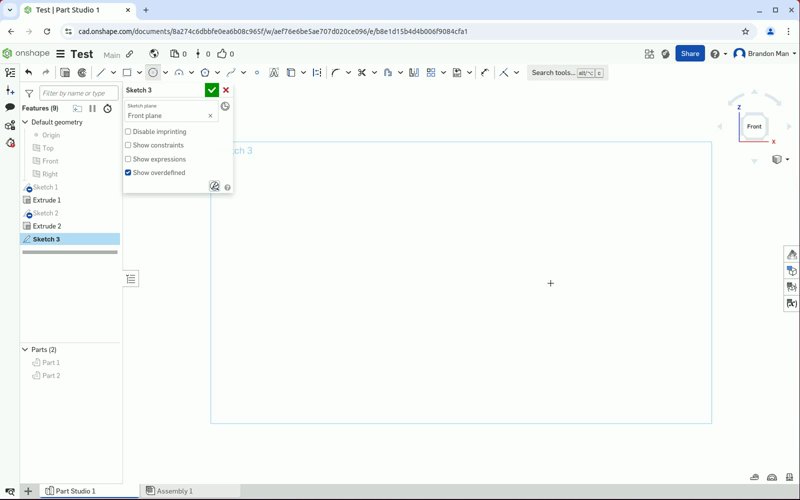
key_up(shift)
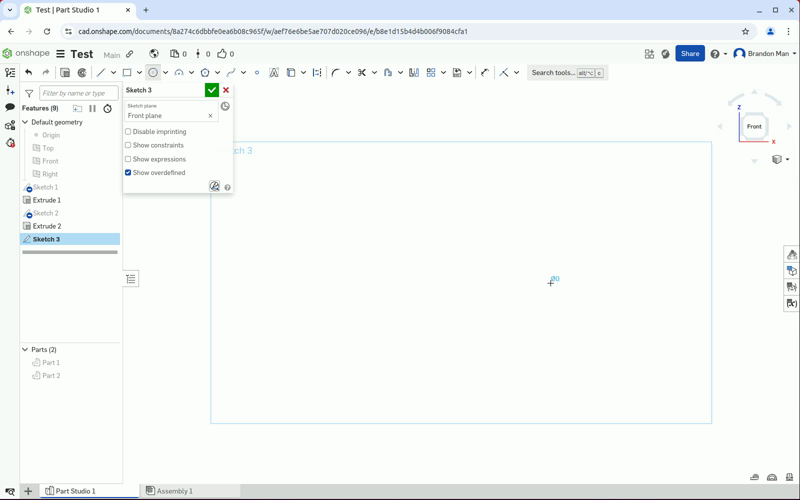
mouse_move(556, 282)
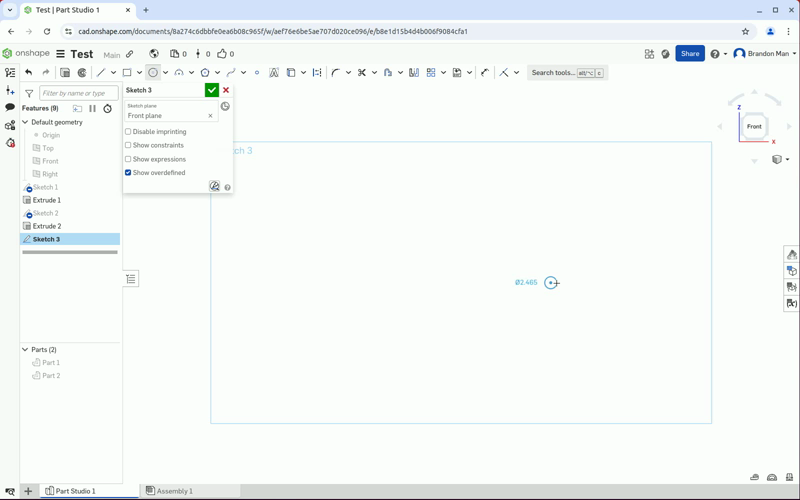
click(556, 282)
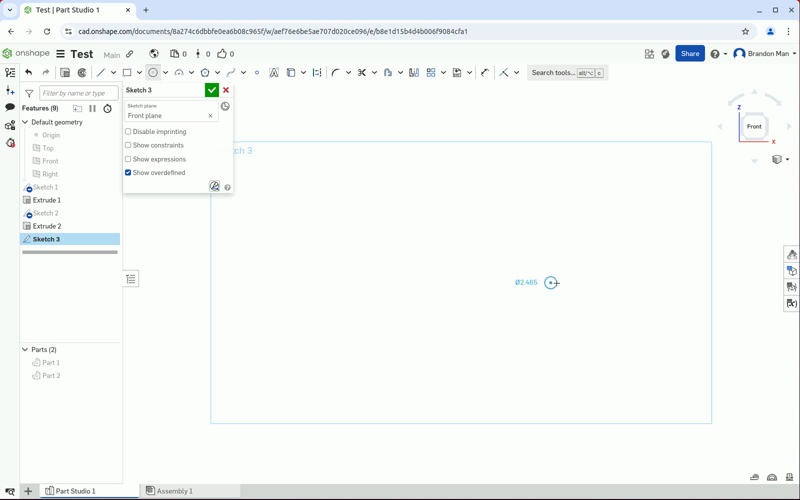
key(esc)
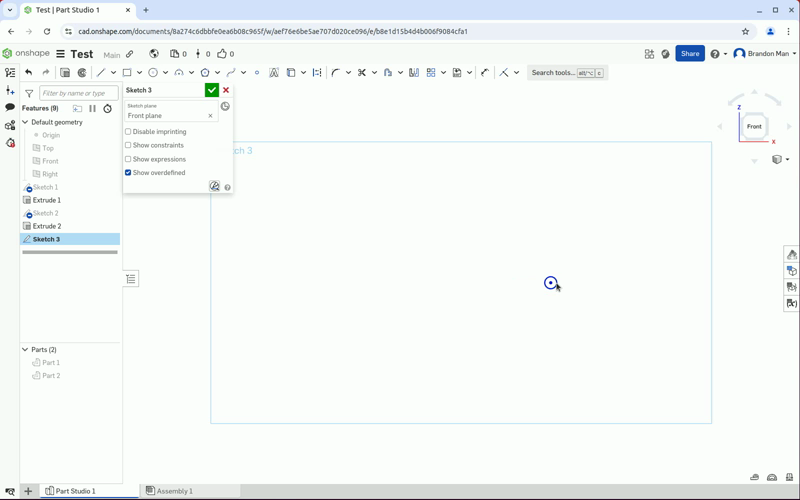
mouse_move(545, 279)
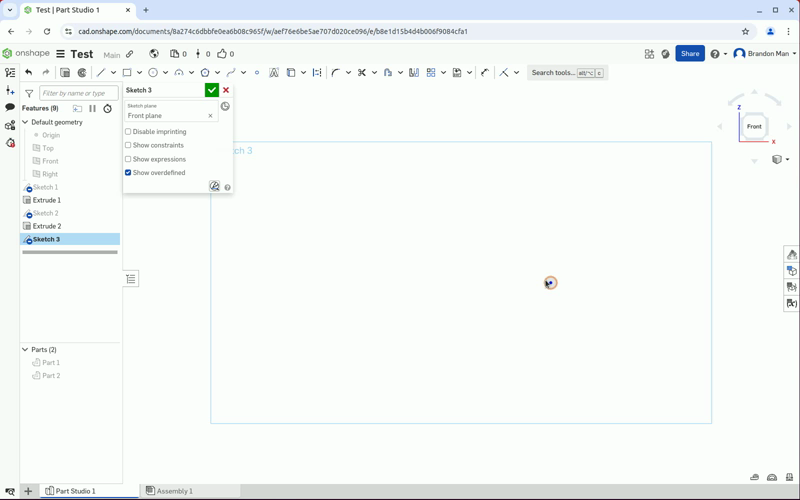
scroll(6)
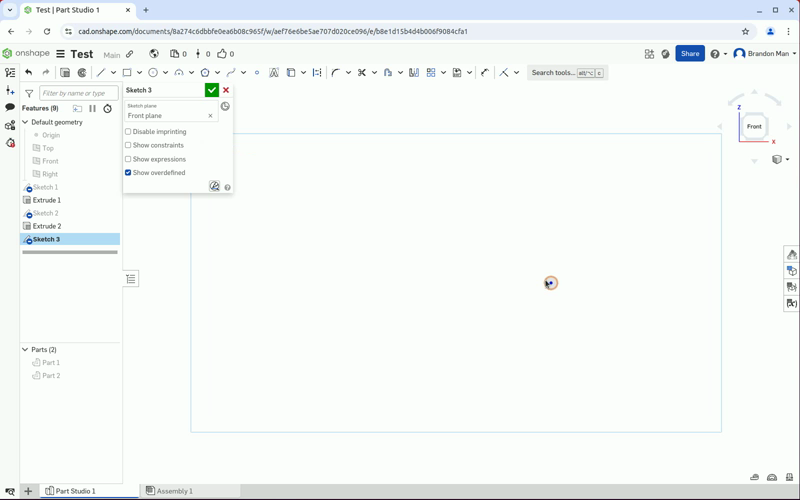
scroll(6)
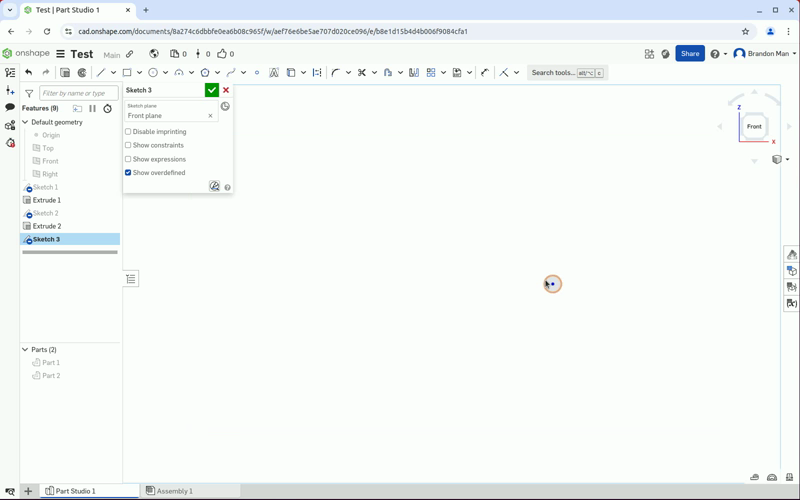
scroll(6)
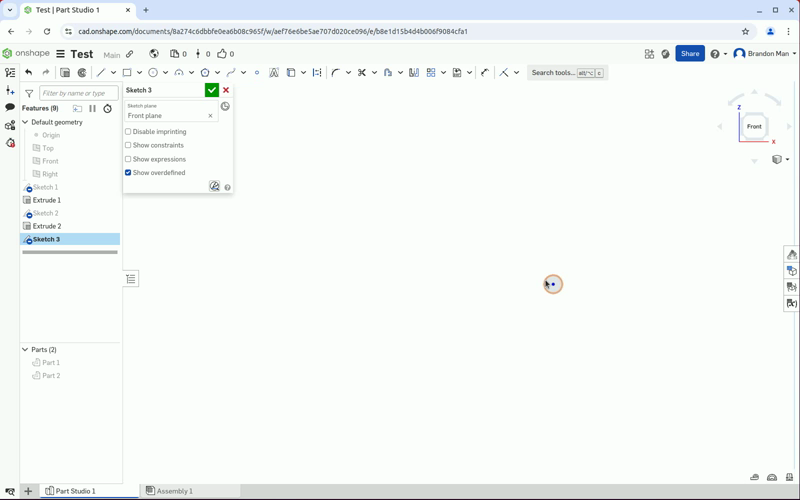
scroll(6)
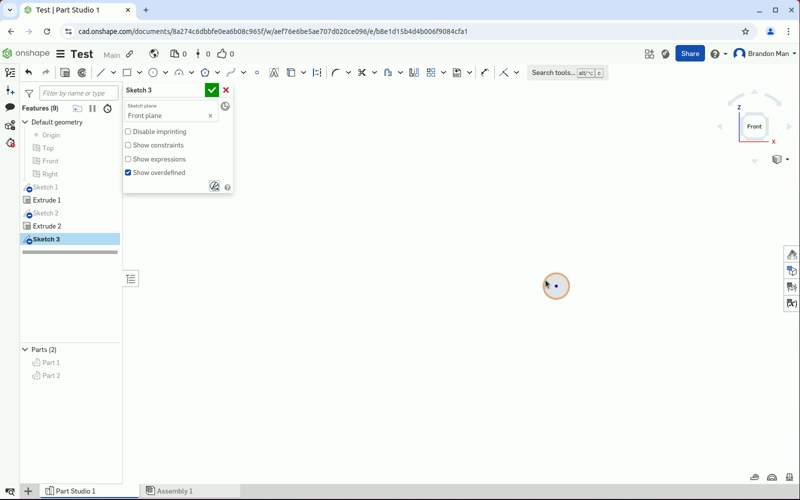
scroll(6)
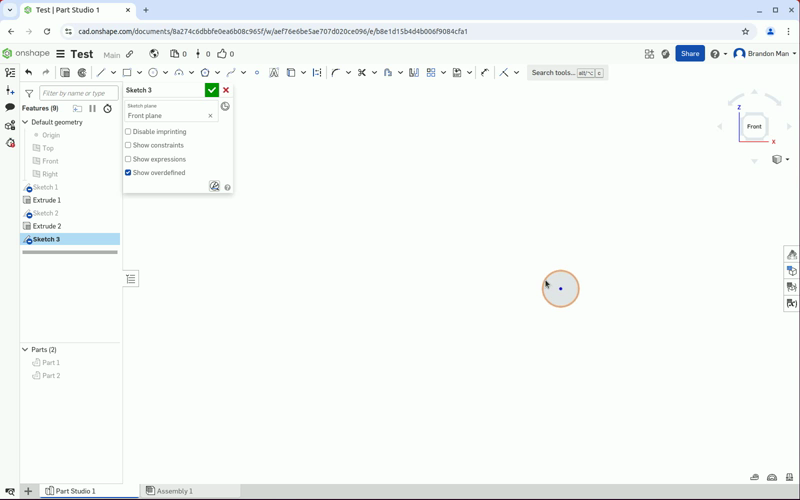
scroll(6)
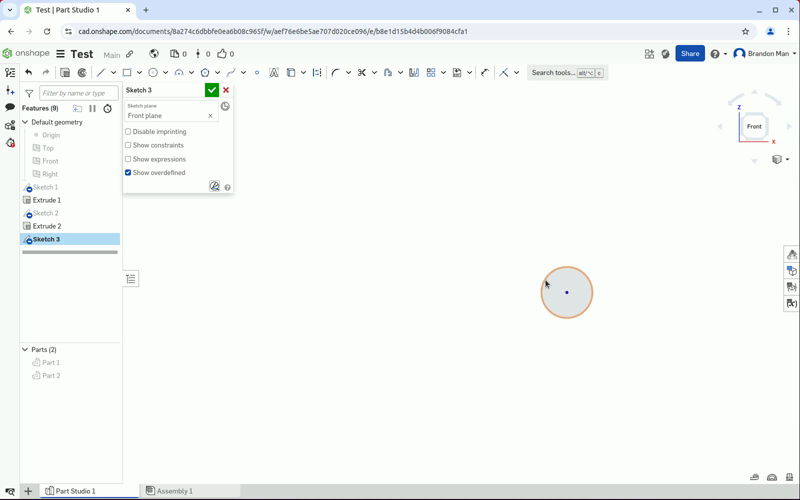
scroll(6)
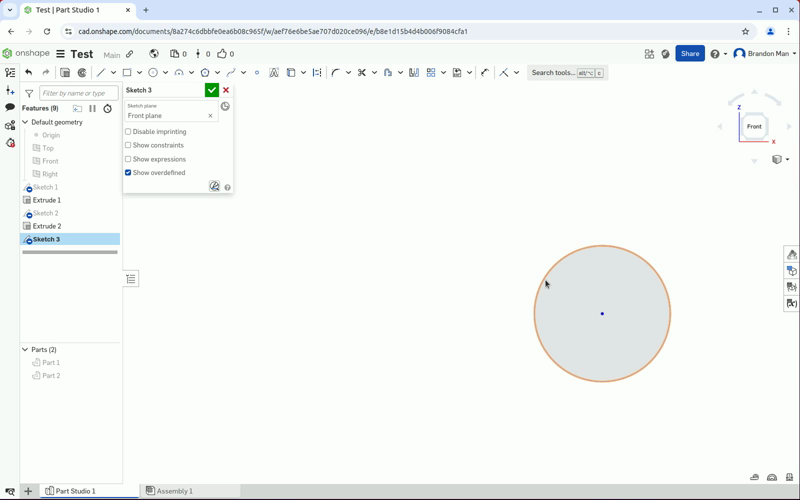
click(545, 279)
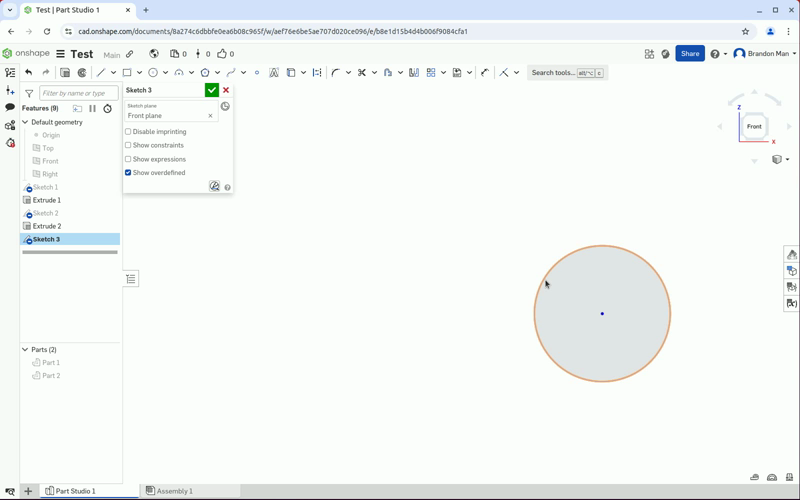
scroll(-6)
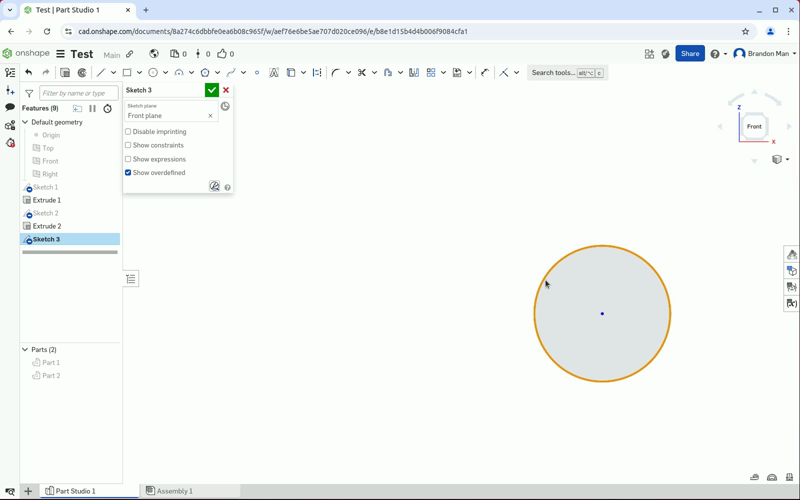
scroll(-6)
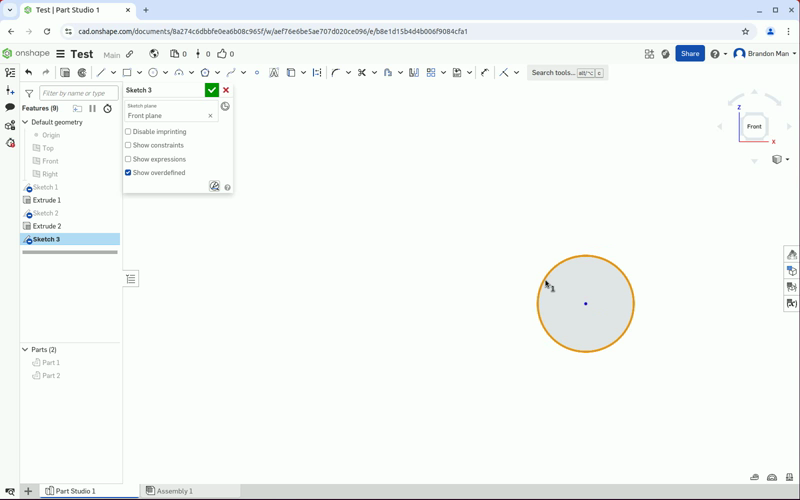
scroll(-6)
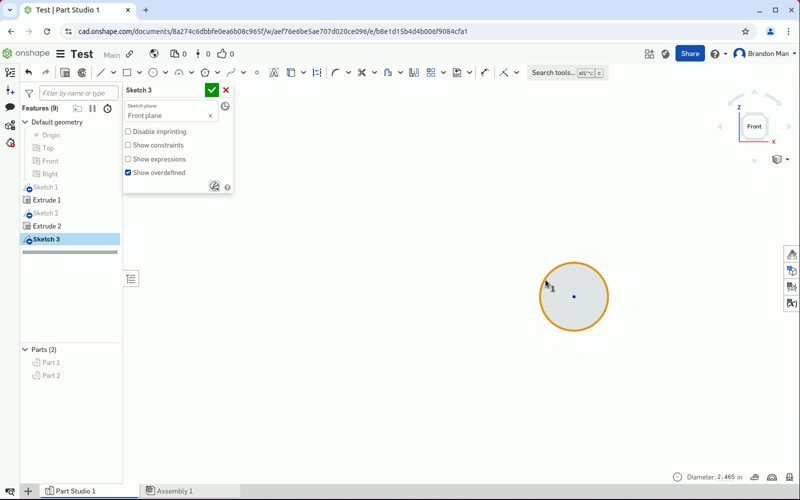
scroll(-6)
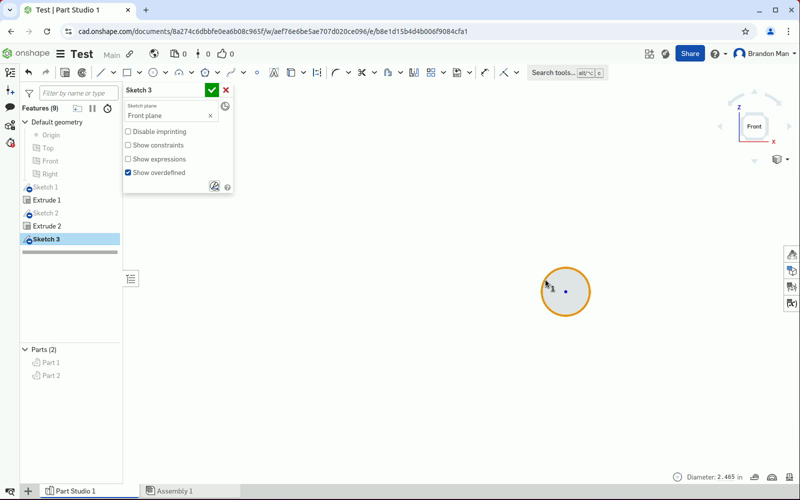
scroll(-6)
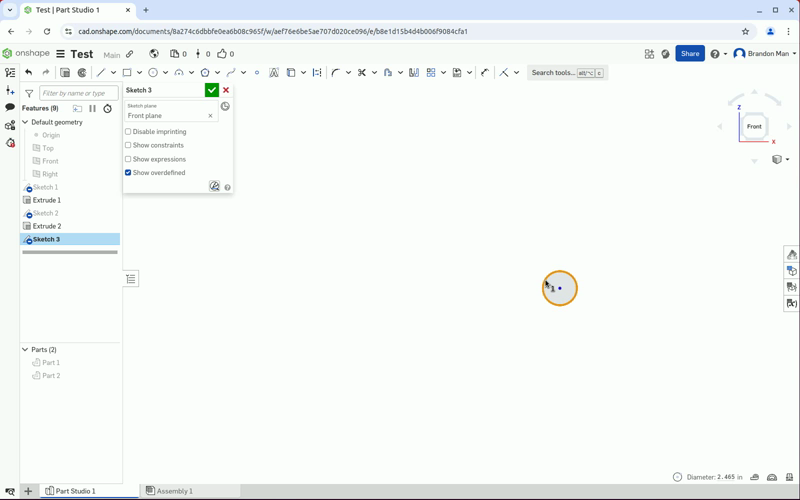
scroll(-6)
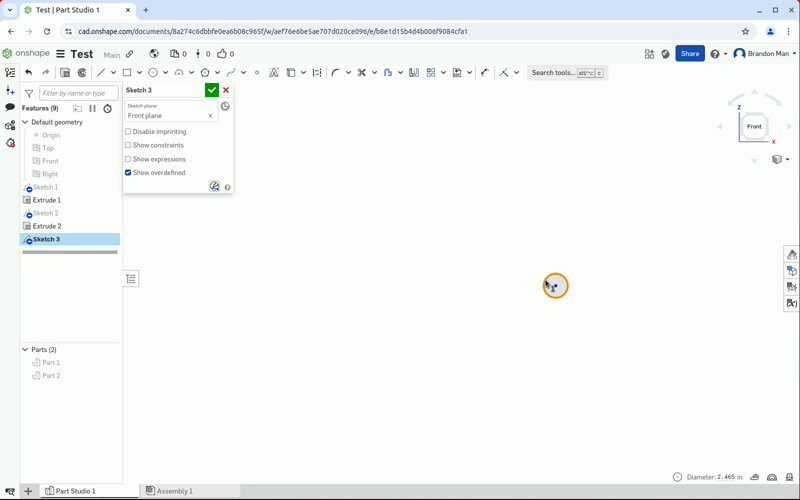
scroll(-6)
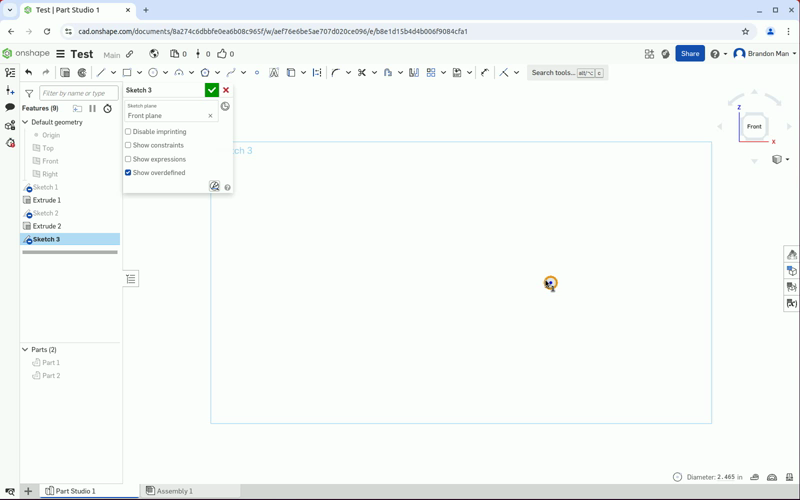
mouse_move(73, 352)
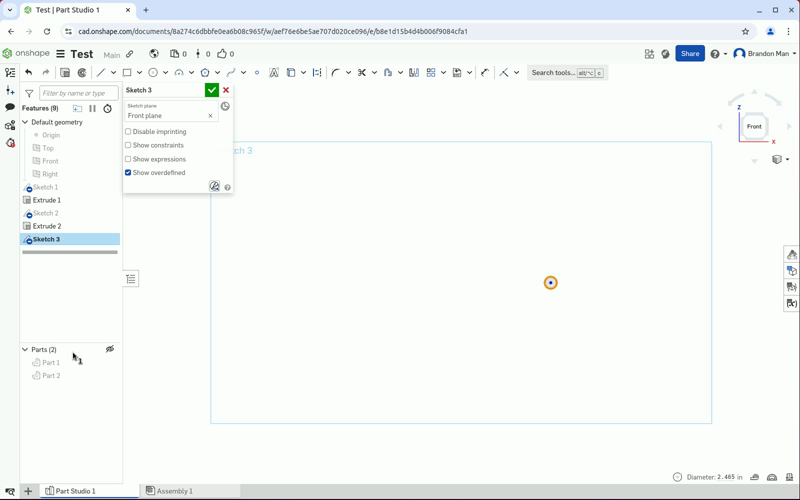
key(shift+y)
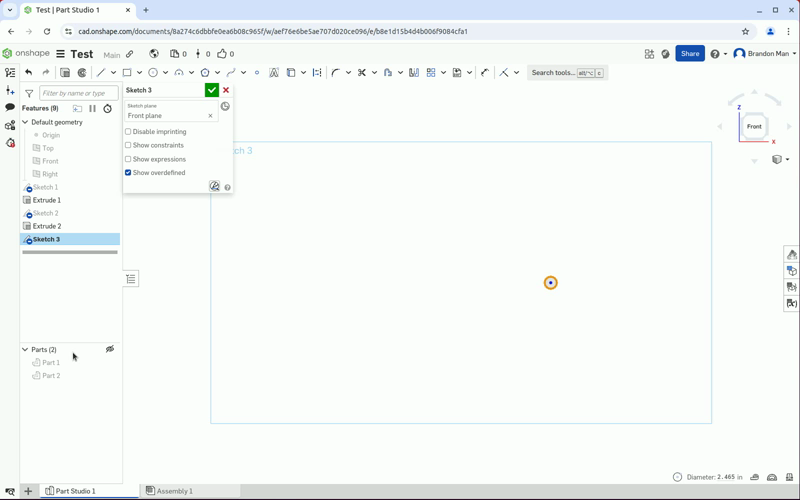
key(shift+e)
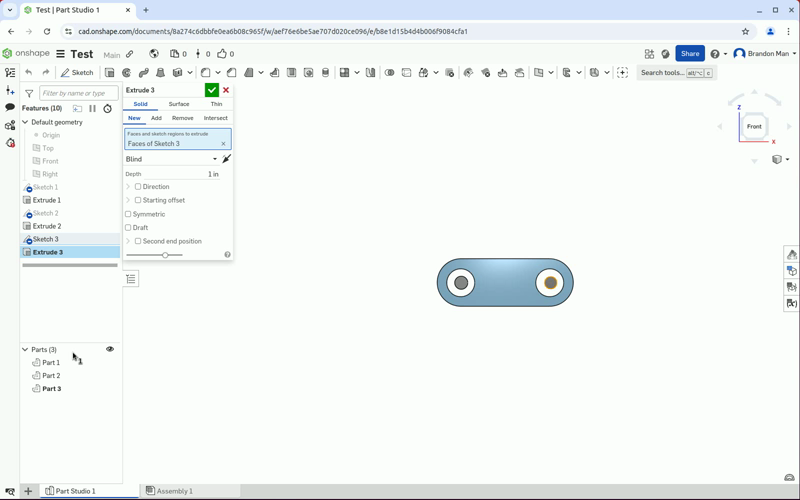
mouse_move(143, 106)
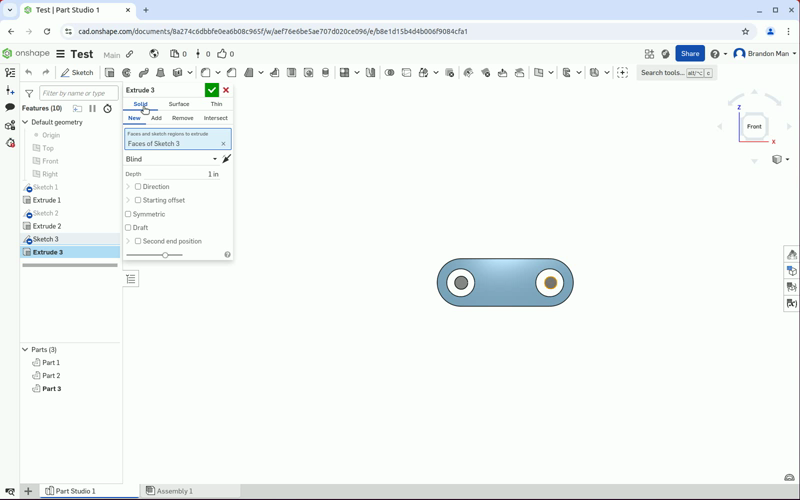
click(143, 106)
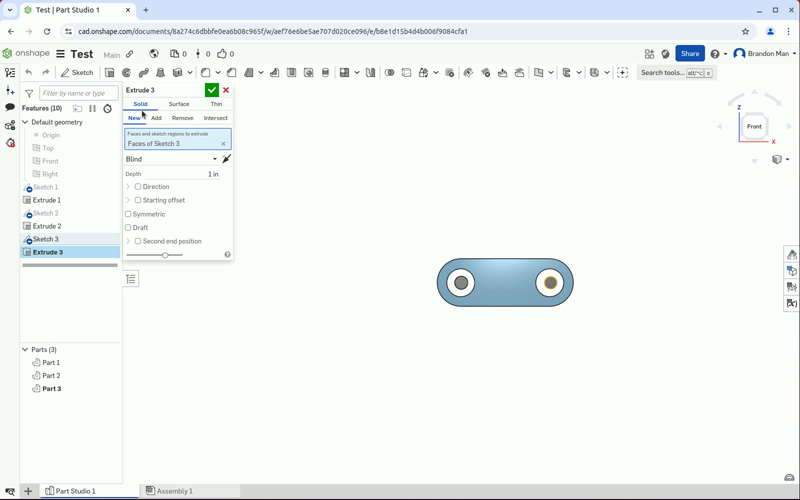
mouse_move(137, 120)
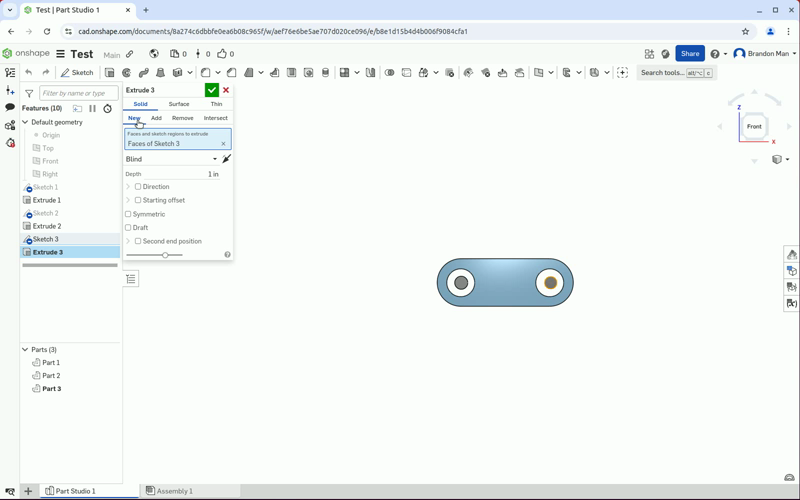
click(137, 120)
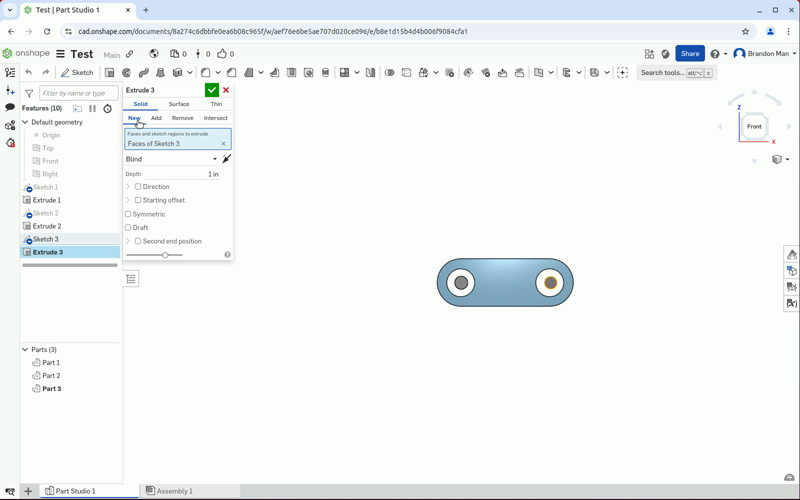
key(tab, 4)
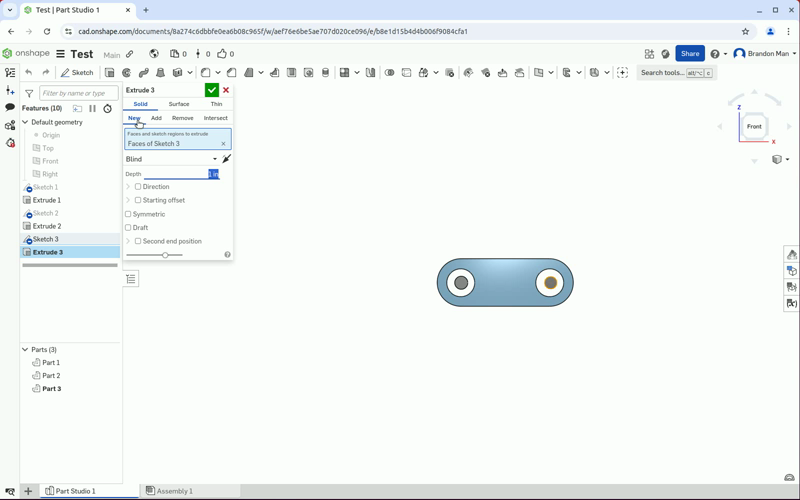
text(6.018)
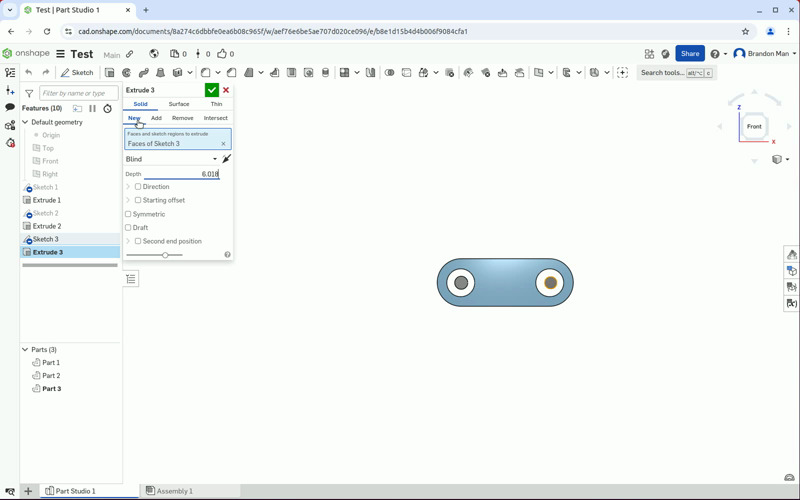
key(enter)
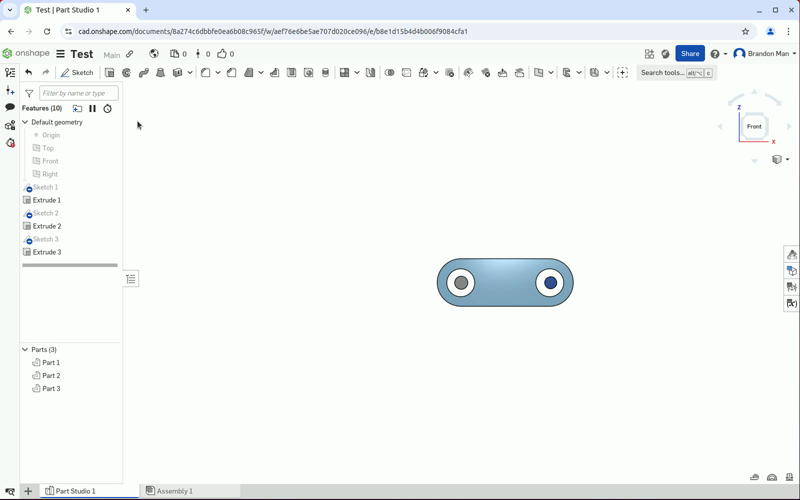
key(shift+h)
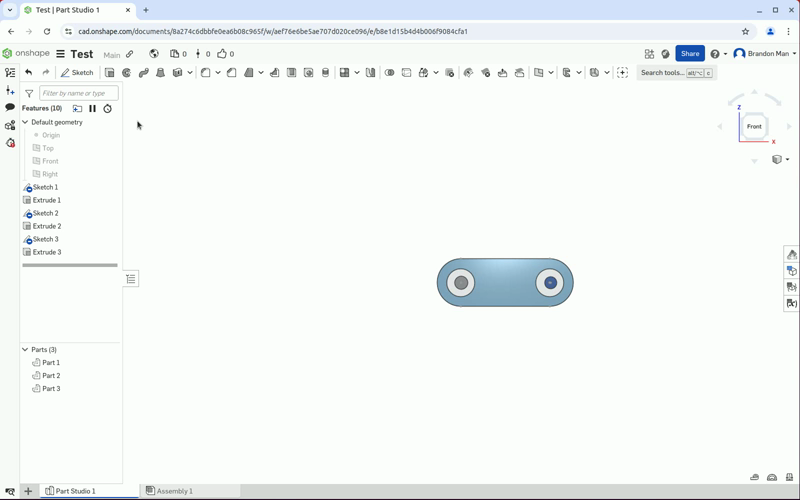
key(shift+h)
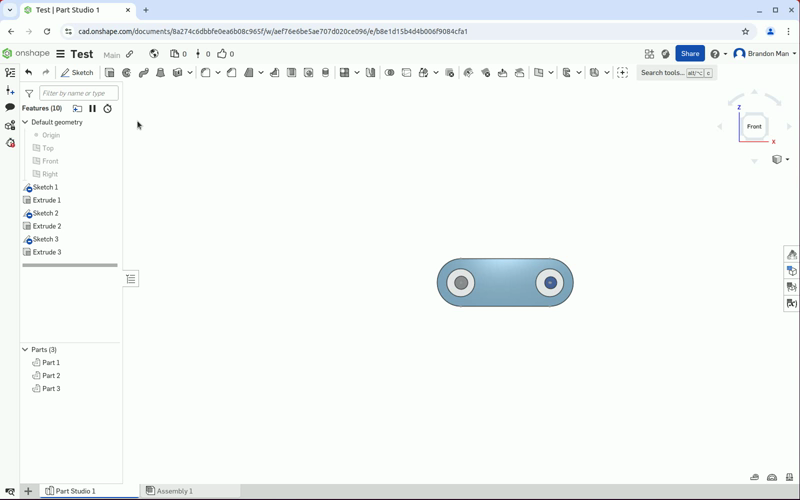
key(shift+7)
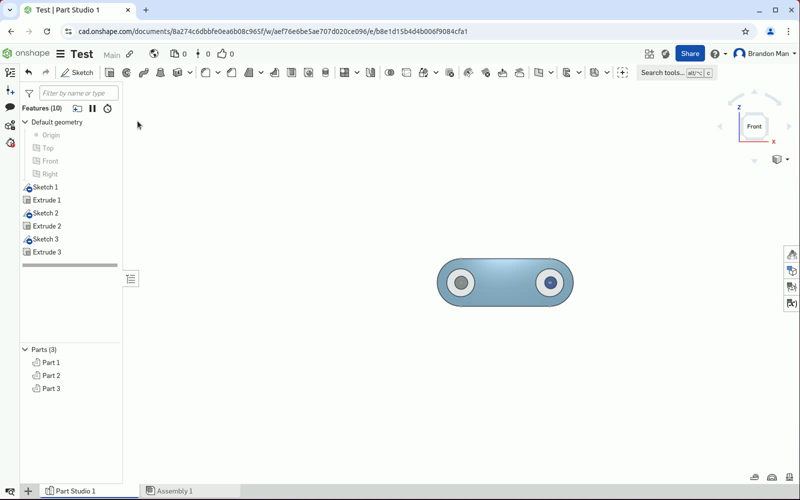
key(left, 2)
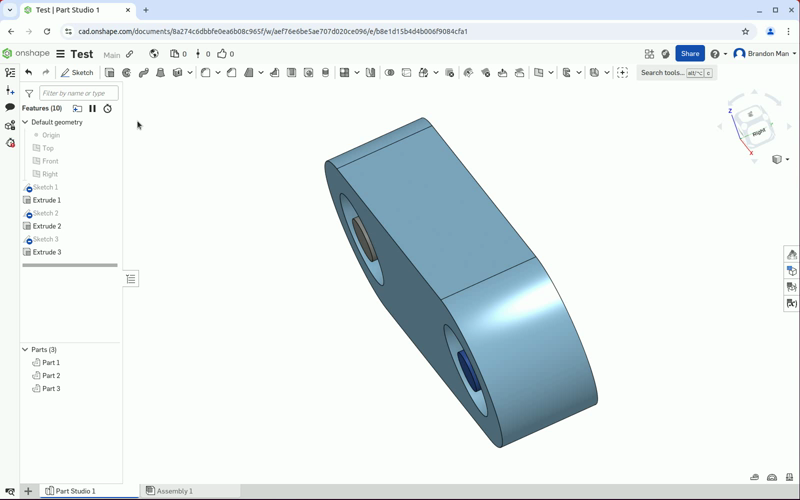
key(down, 2)
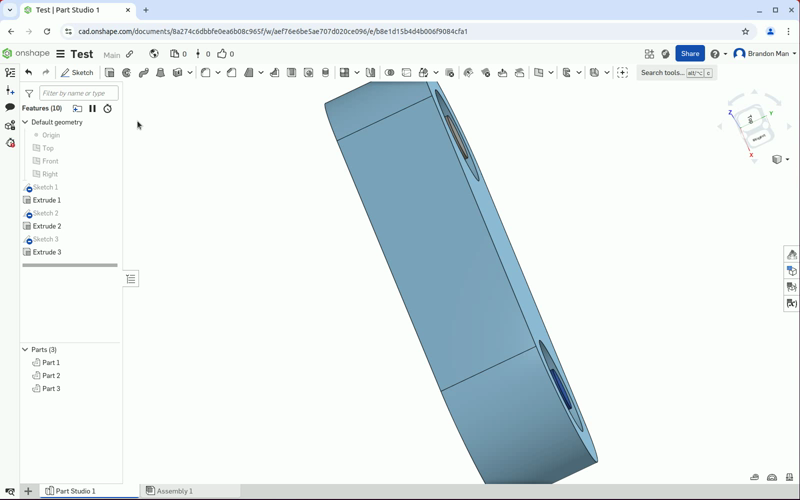
key(up, 2)
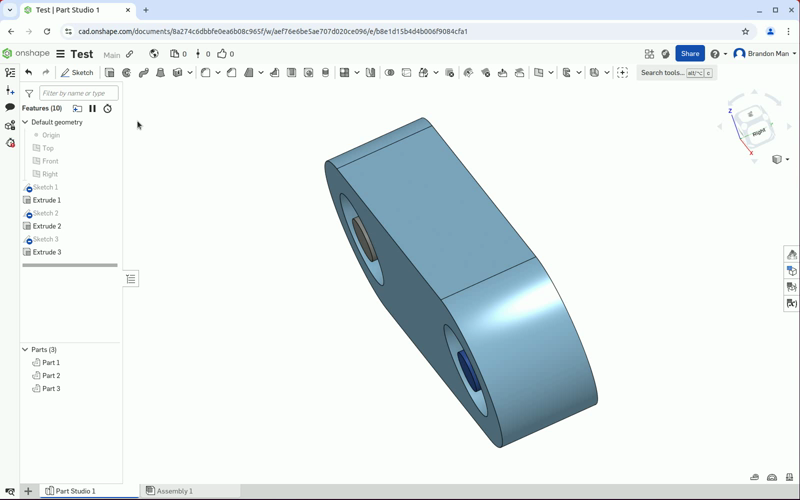
key(right, 2)
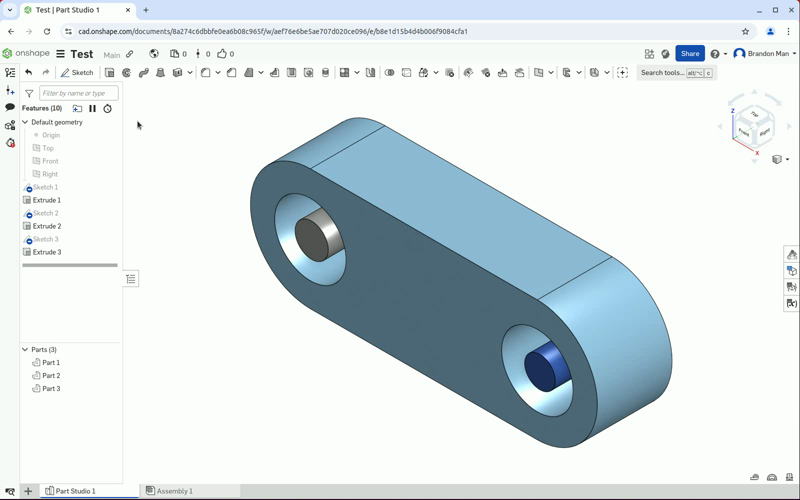
mouse_move(73, 189)
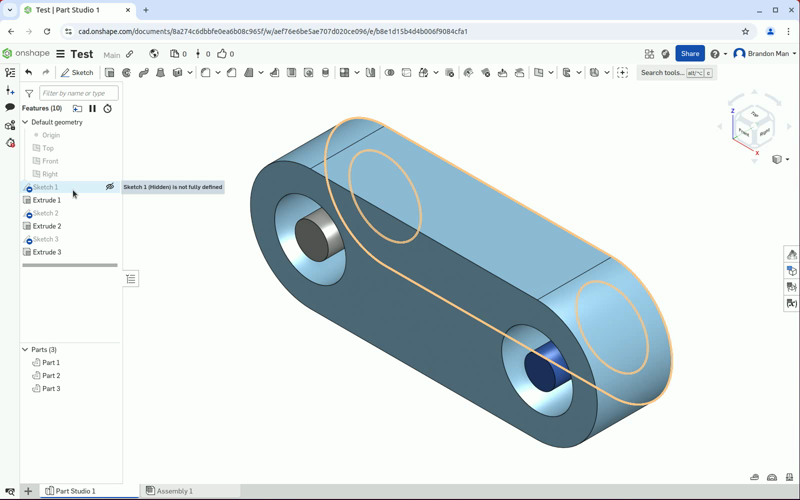
click(73, 189)